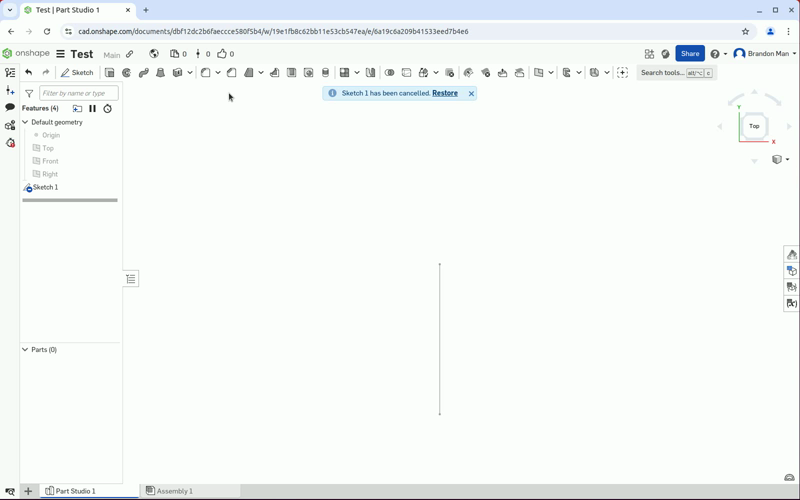
key(shift+h)
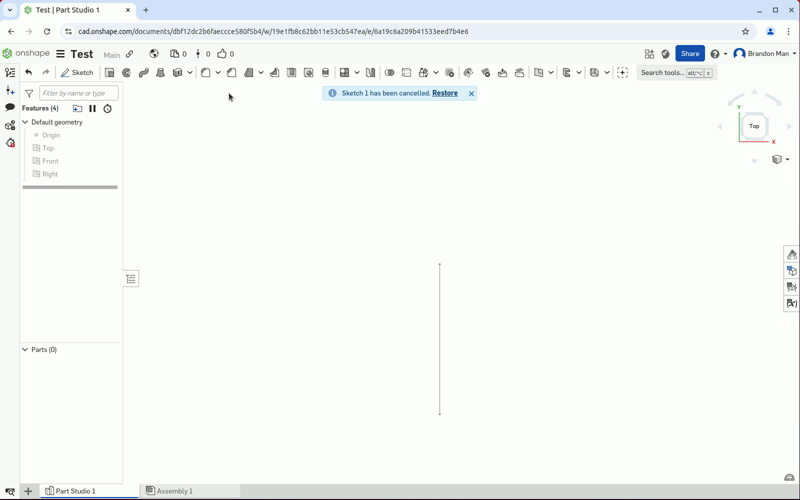
key(shift+s)
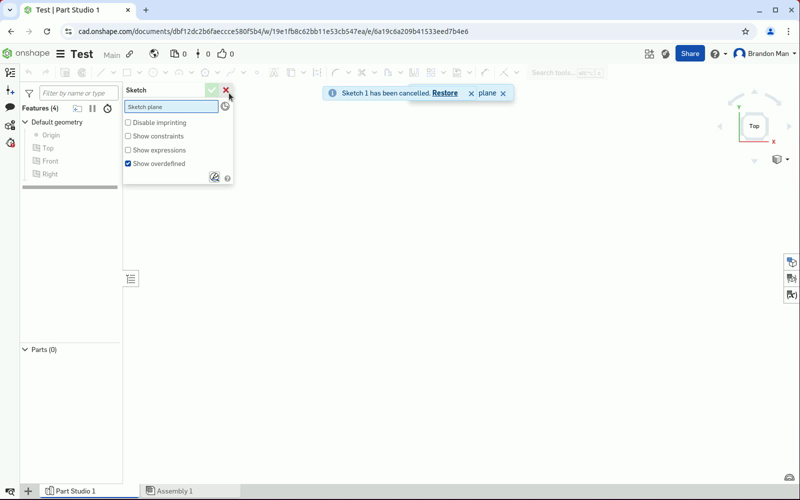
mouse_move(73, 150)
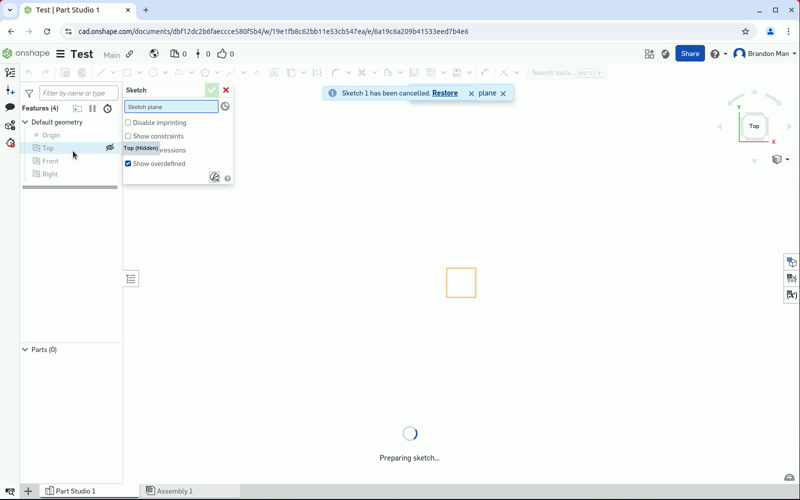
click(73, 150)
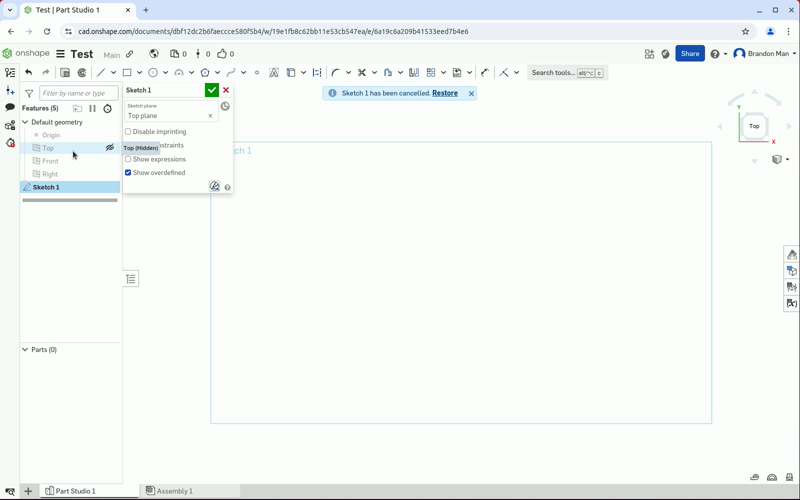
mouse_move(73, 352)
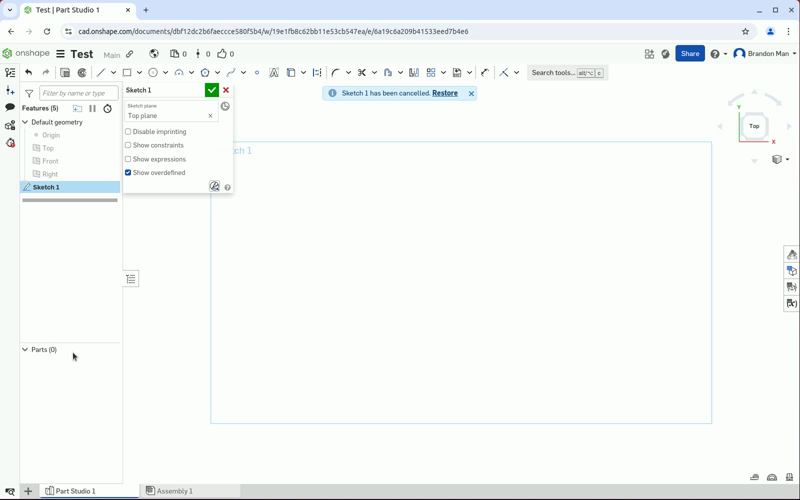
key(y)
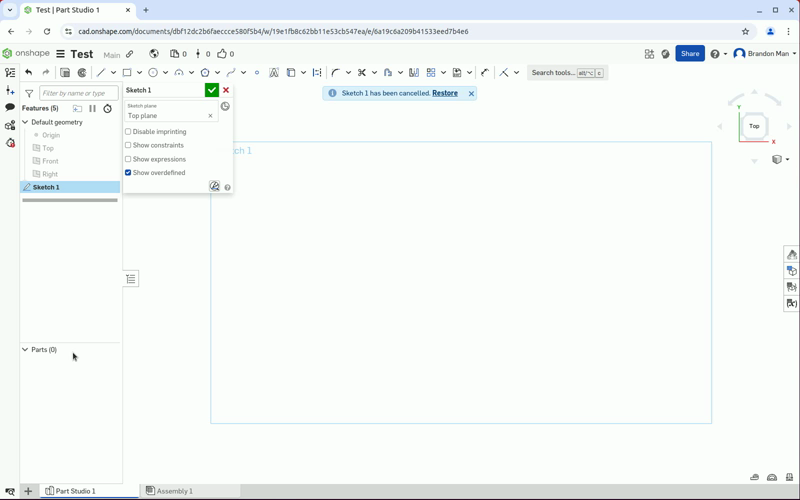
key(l)
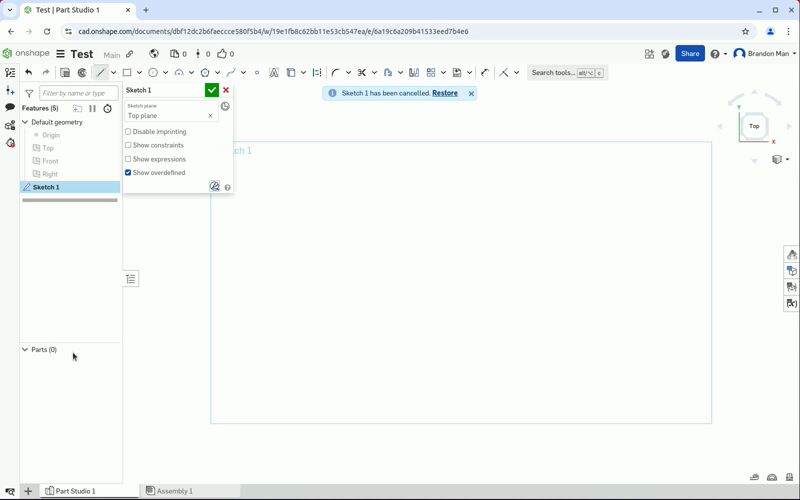
key_down(shift)
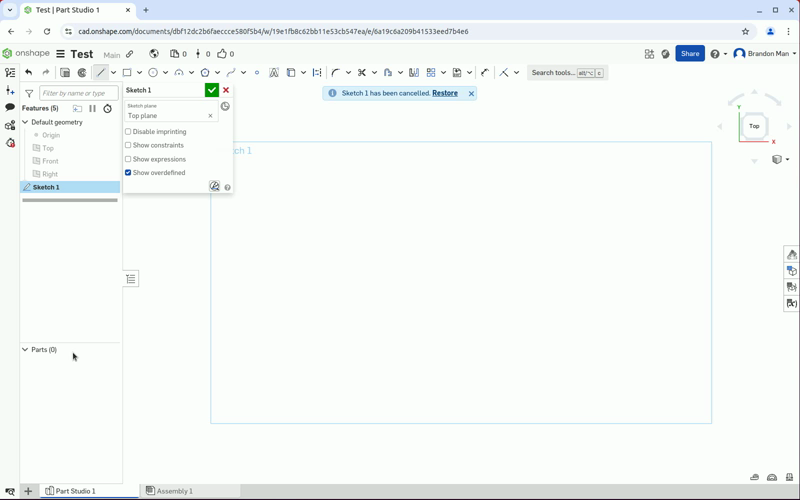
mouse_move(472, 326)
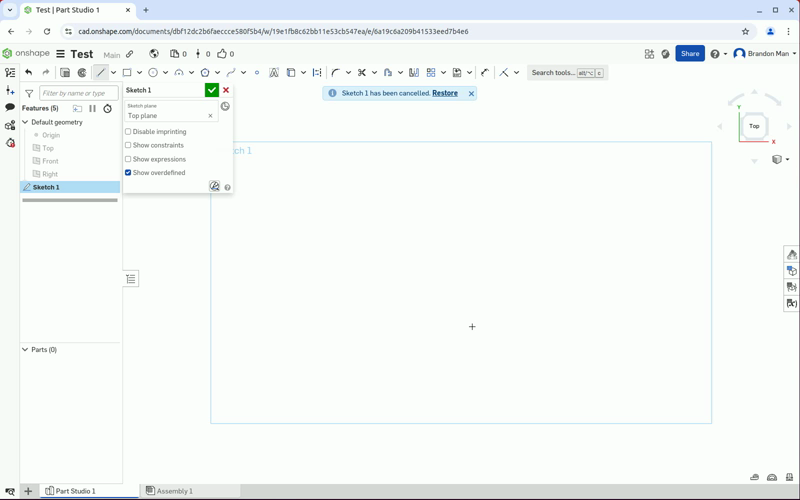
click(472, 326)
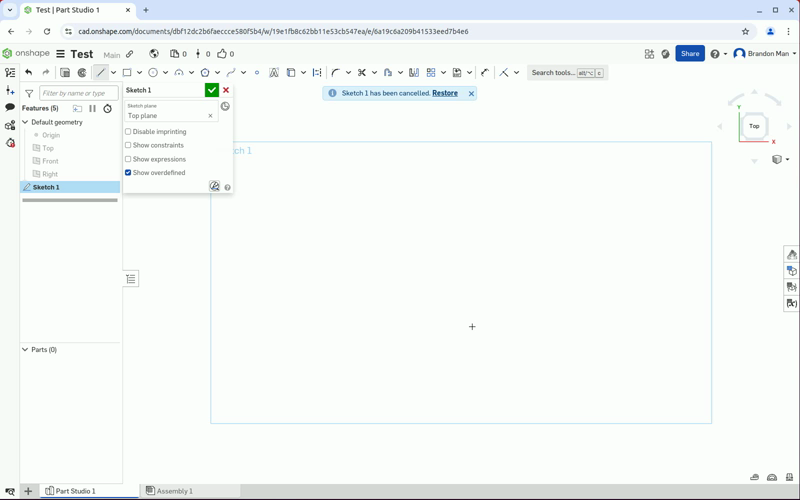
key_up(shift)
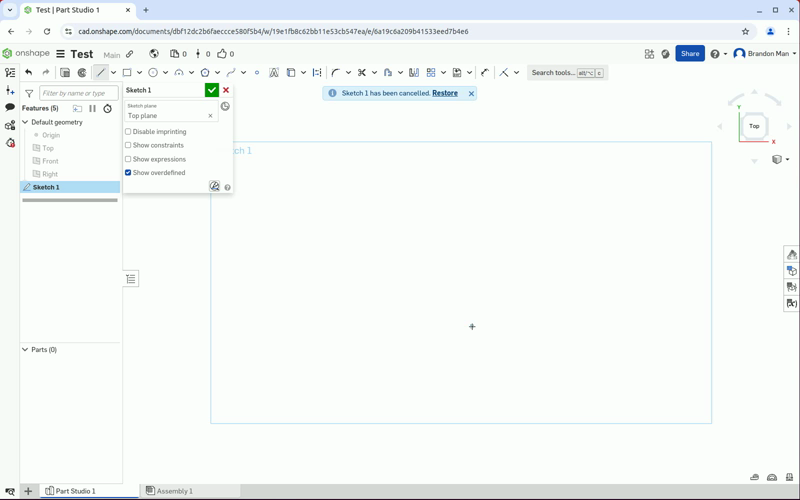
key_down(shift)
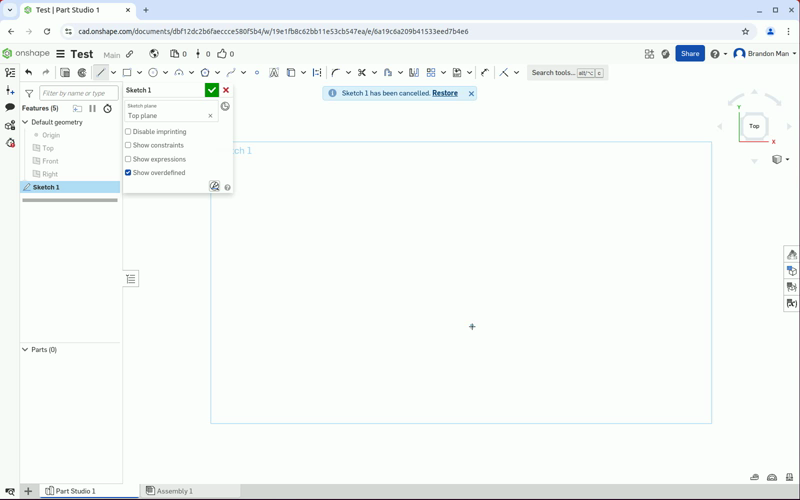
mouse_move(556, 305)
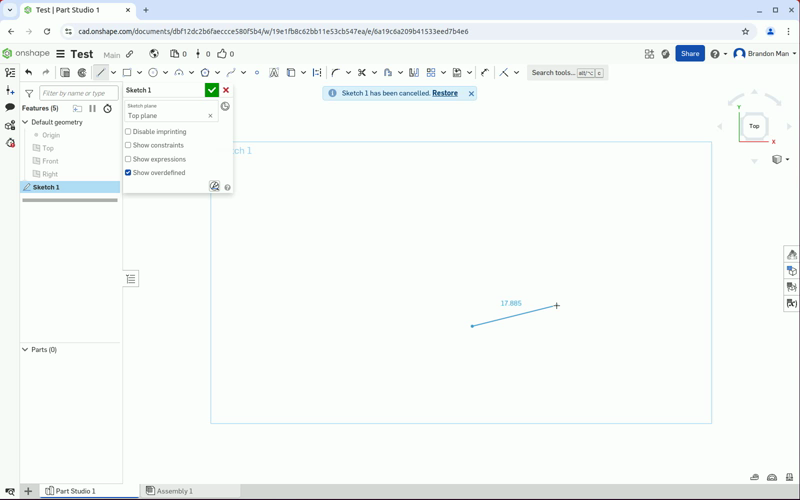
click(556, 305)
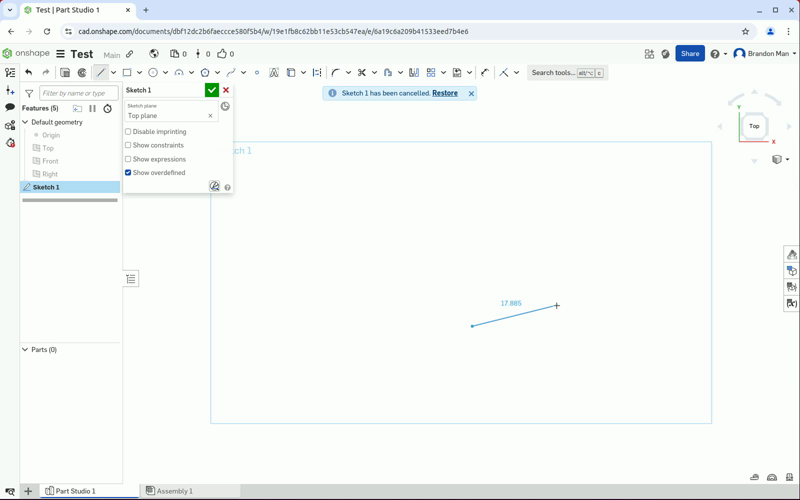
key_up(shift)
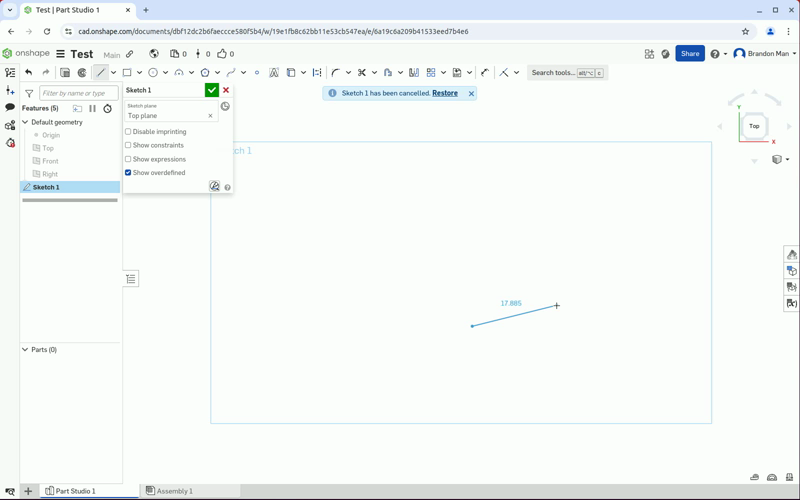
key(esc)
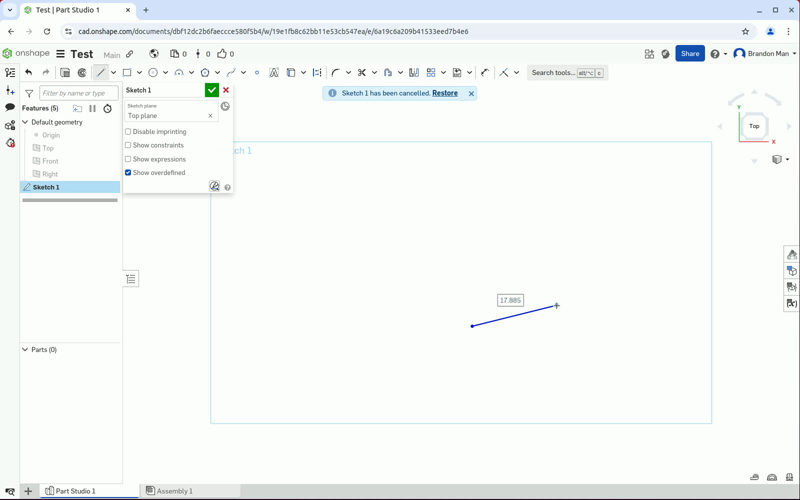
key(a)
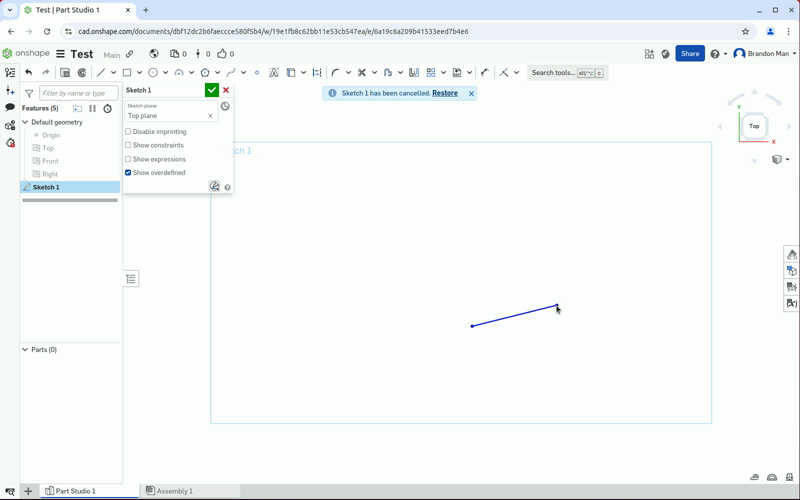
mouse_move(556, 305)
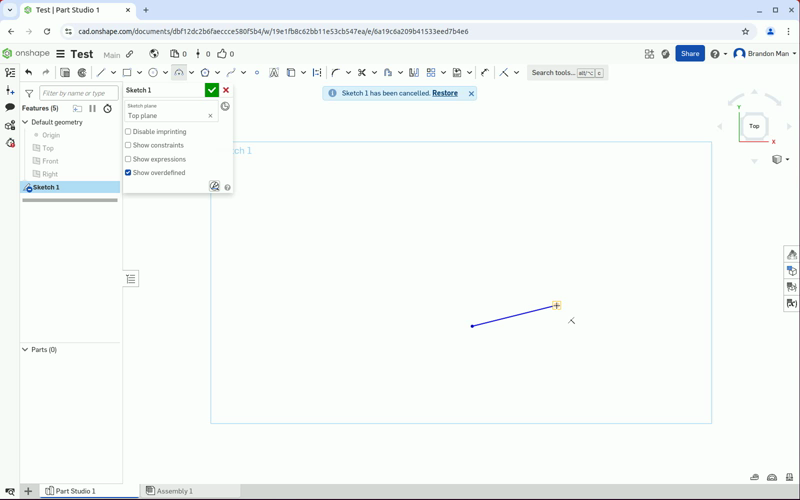
click(556, 305)
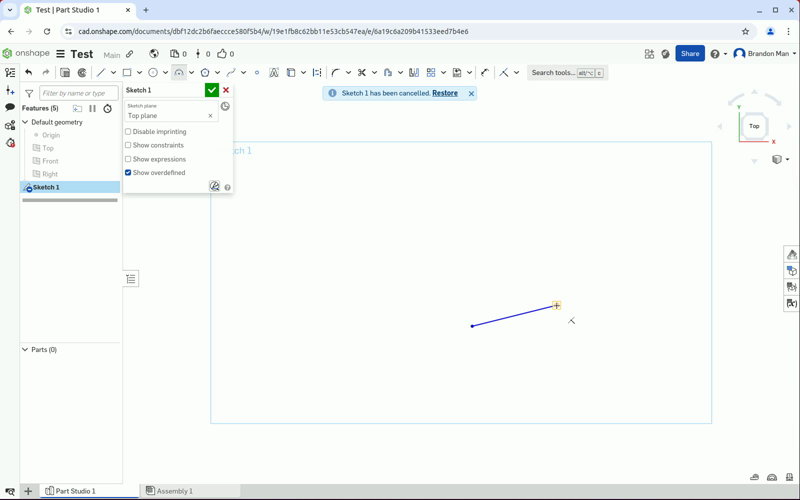
key_down(shift)
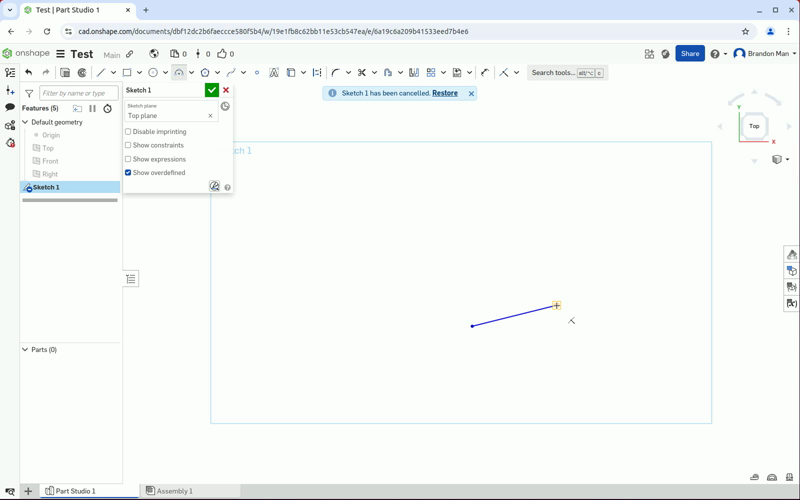
mouse_move(556, 261)
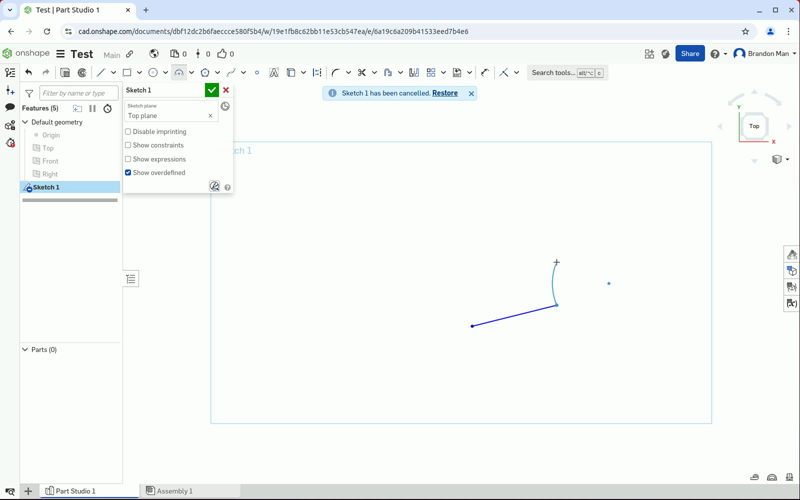
click(556, 261)
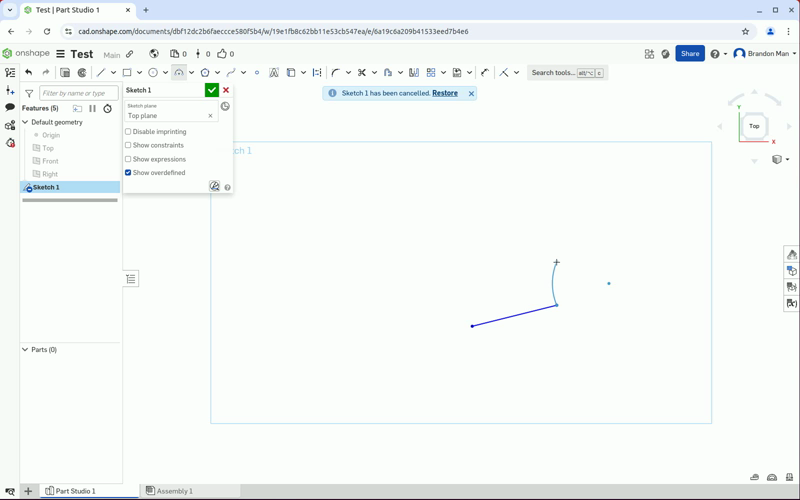
mouse_move(573, 283)
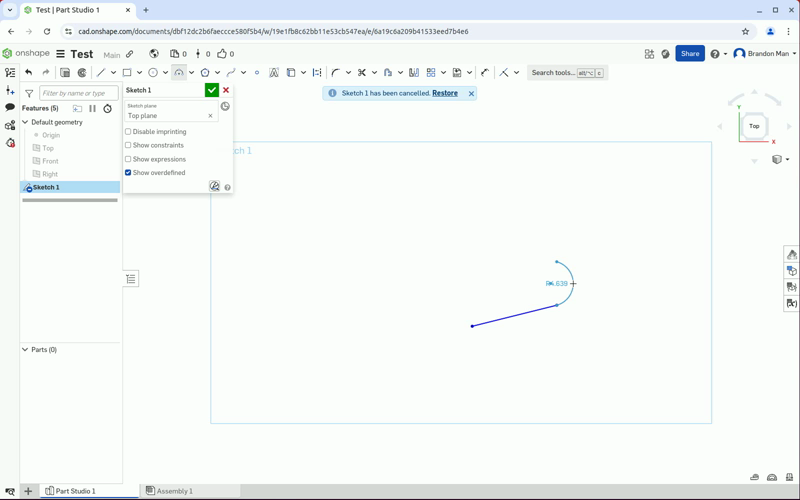
click(573, 283)
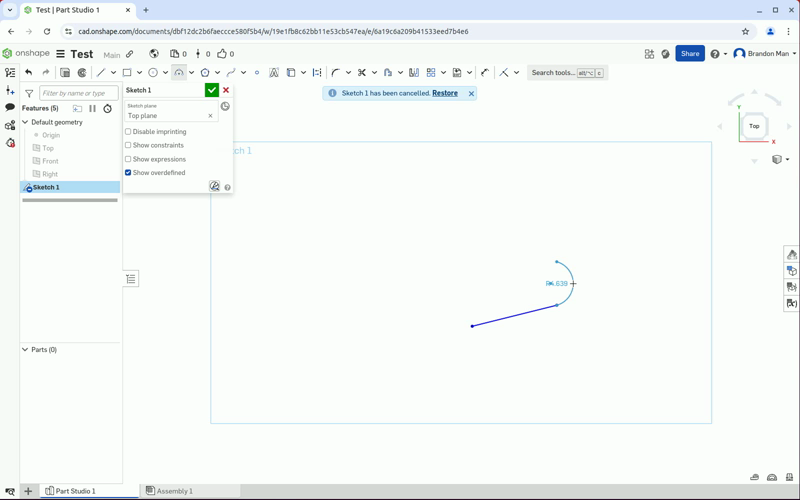
key_up(shift)
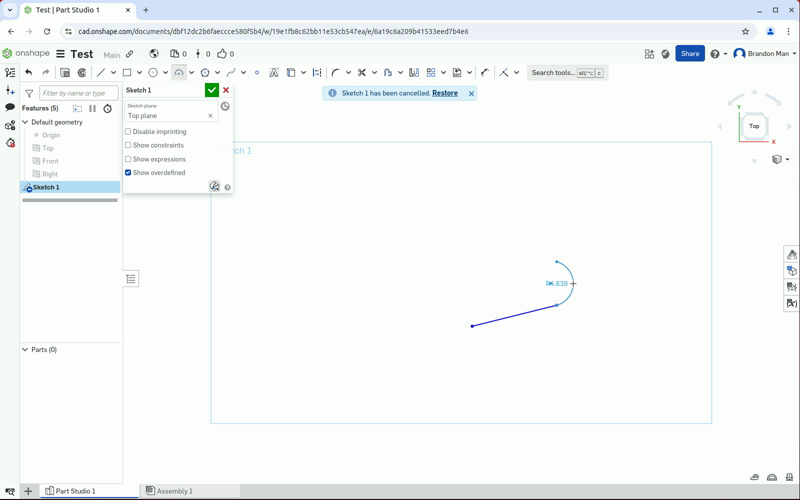
key(esc)
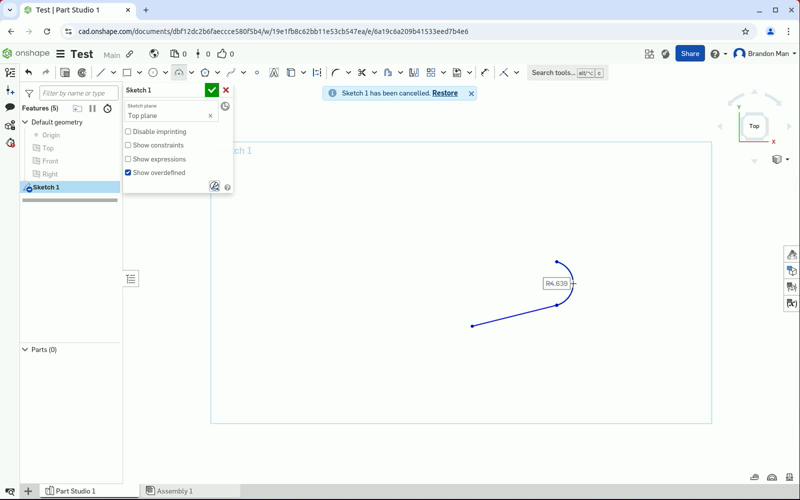
key(l)
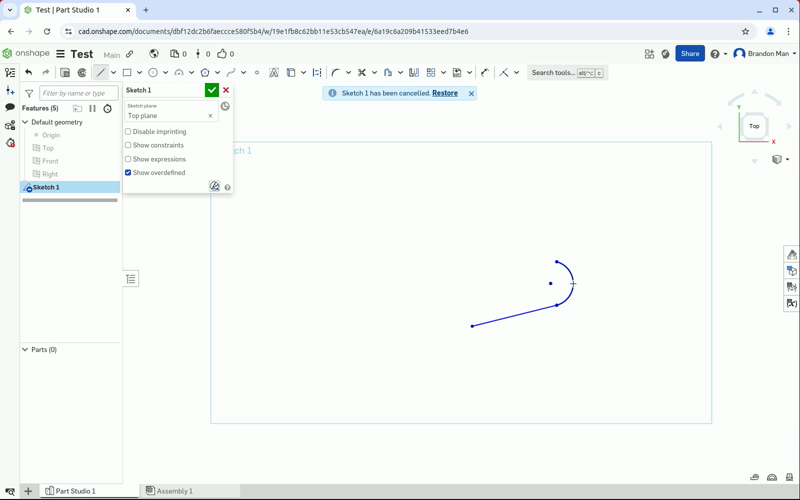
mouse_move(556, 261)
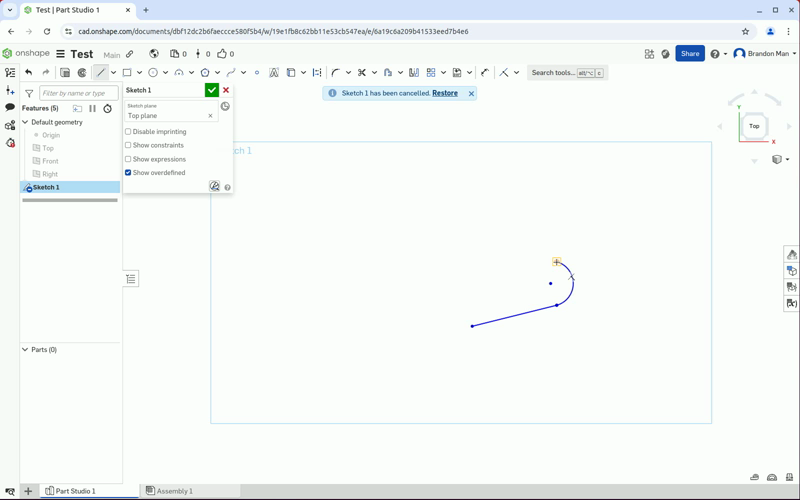
click(556, 261)
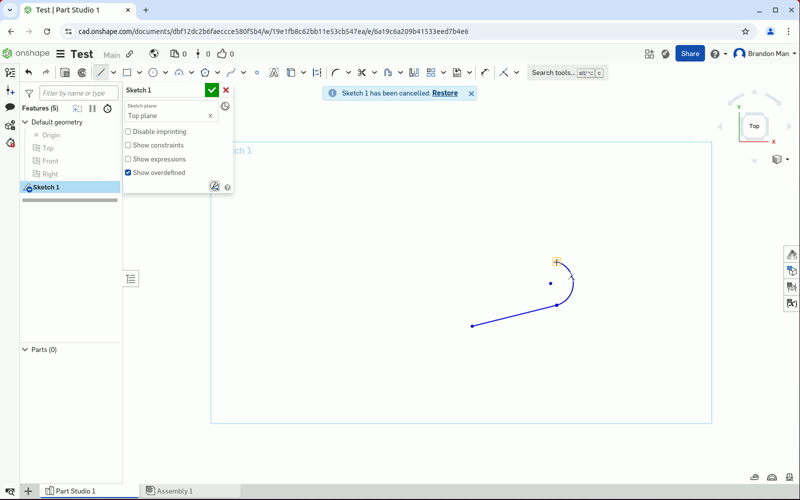
key_down(shift)
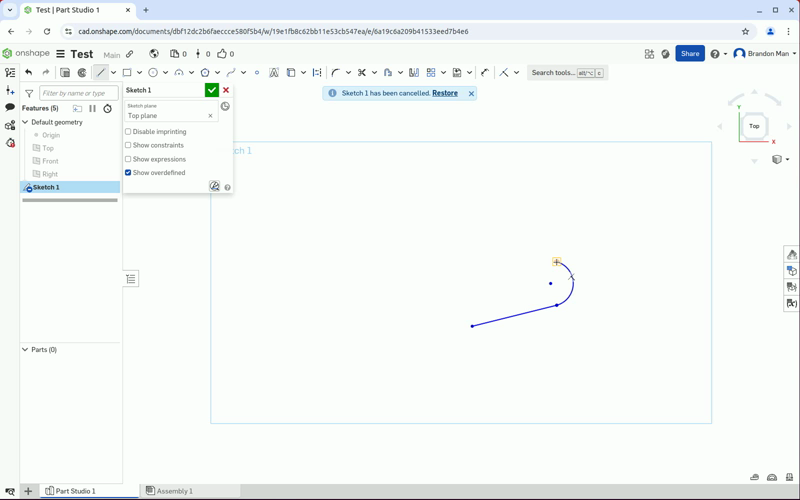
mouse_move(472, 239)
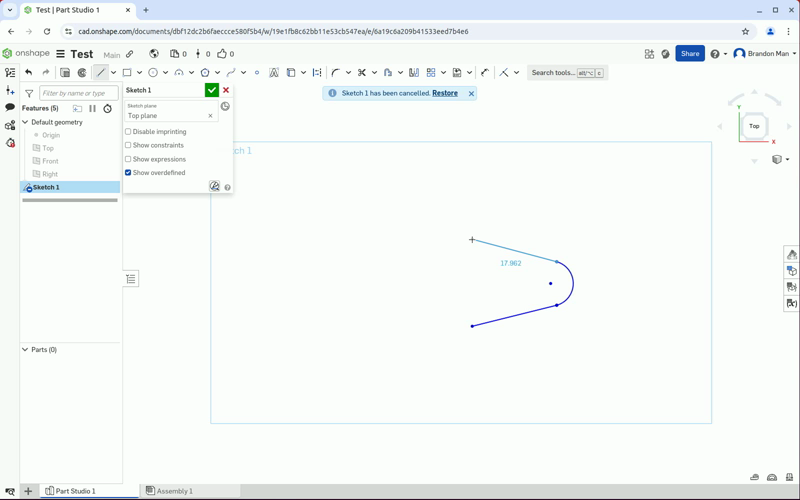
click(472, 239)
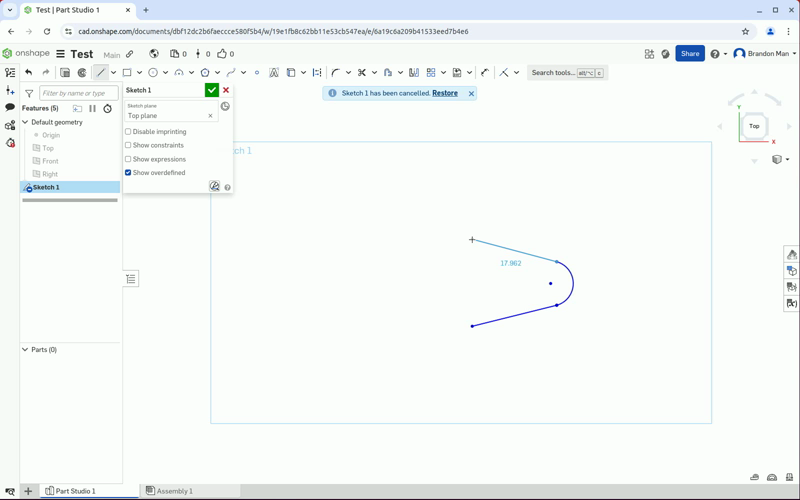
key_up(shift)
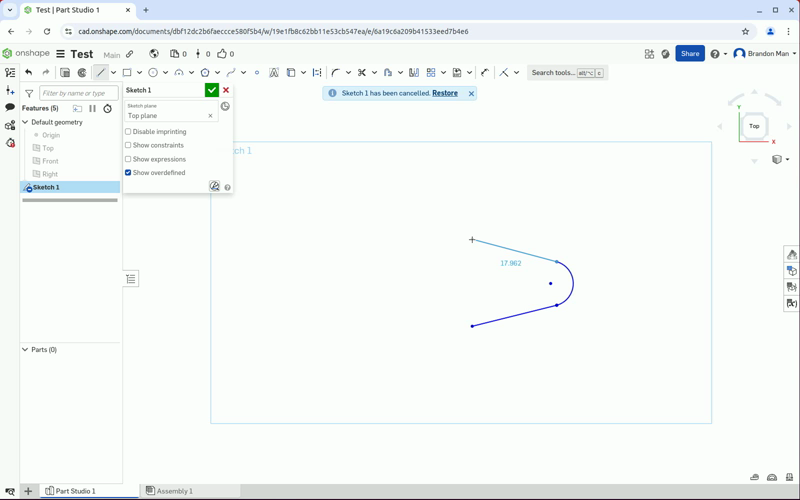
key(esc)
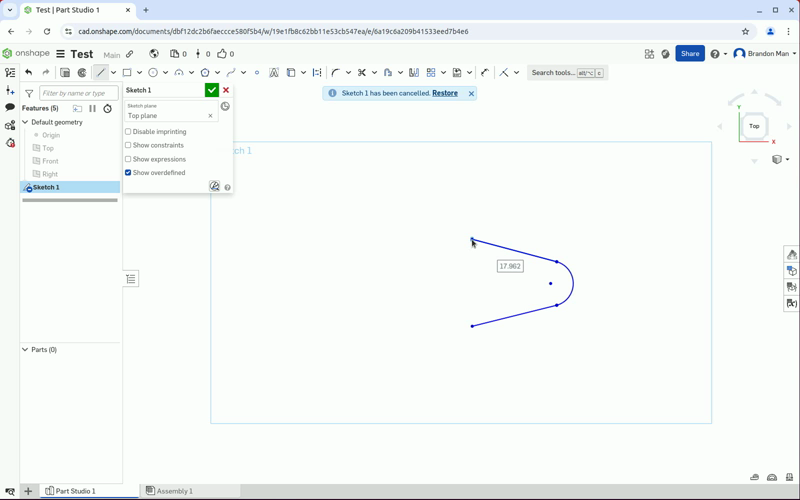
key(a)
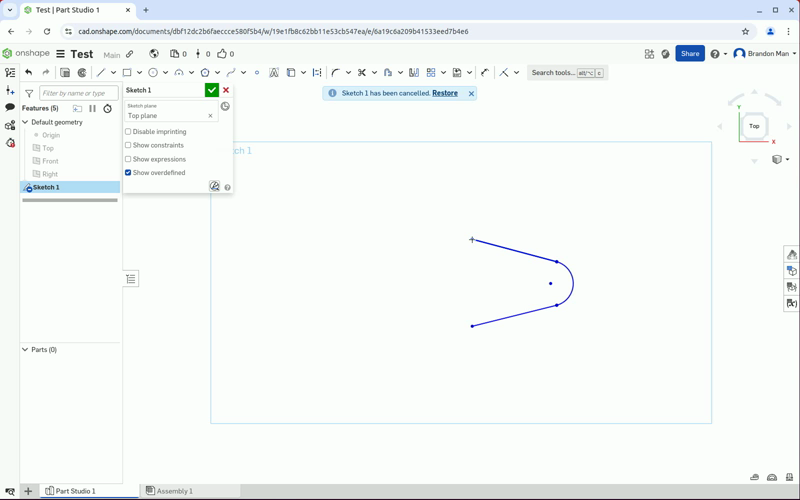
mouse_move(472, 239)
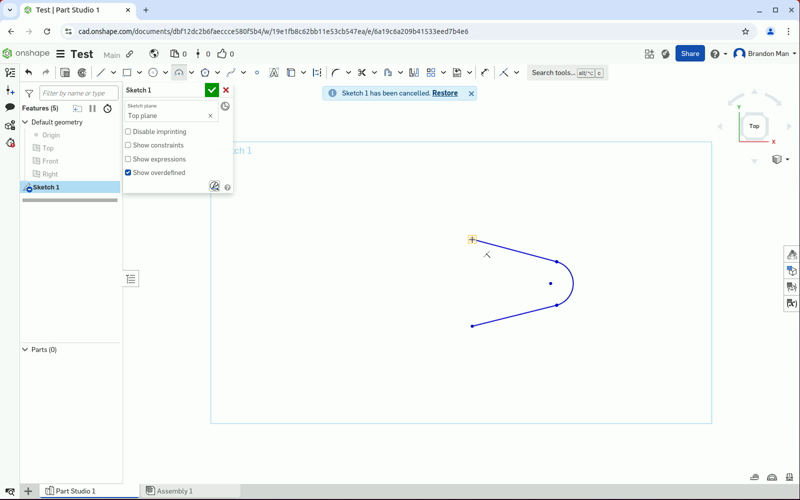
click(472, 239)
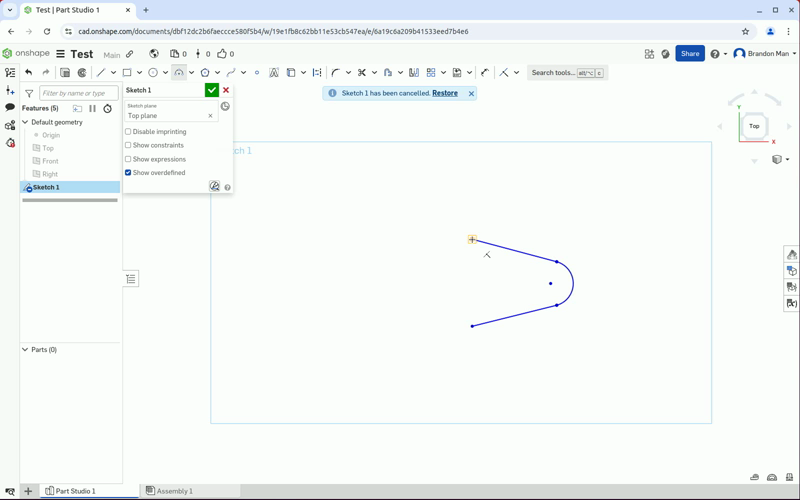
mouse_move(472, 326)
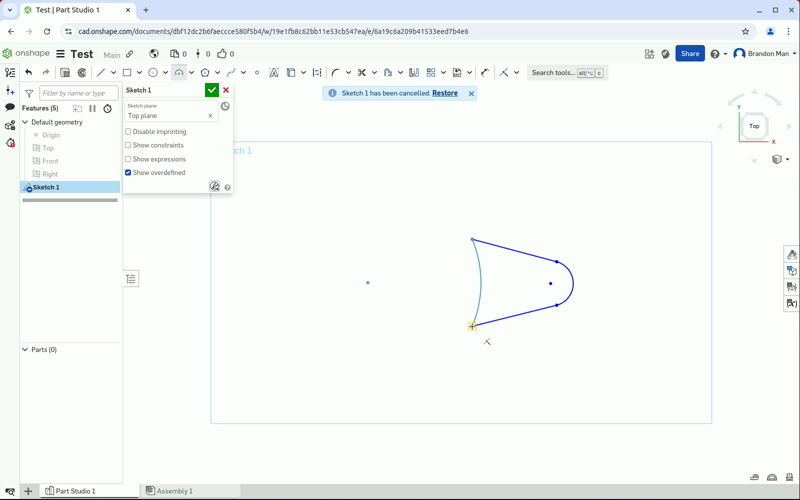
click(472, 326)
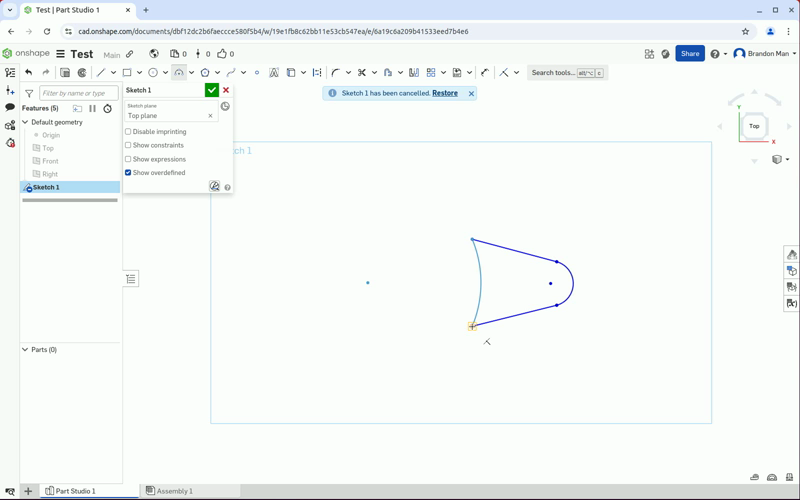
key_down(shift)
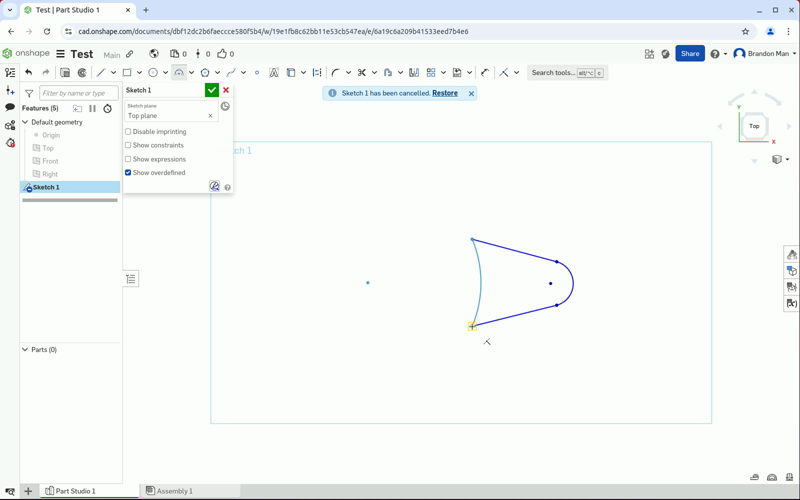
mouse_move(506, 282)
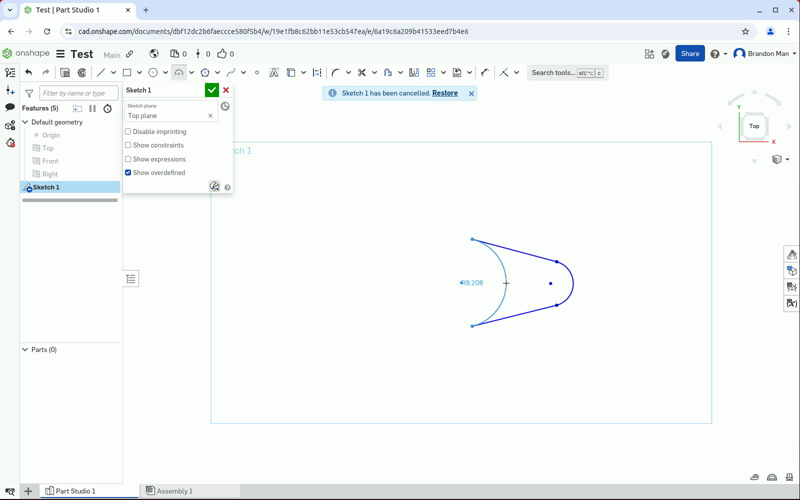
click(506, 282)
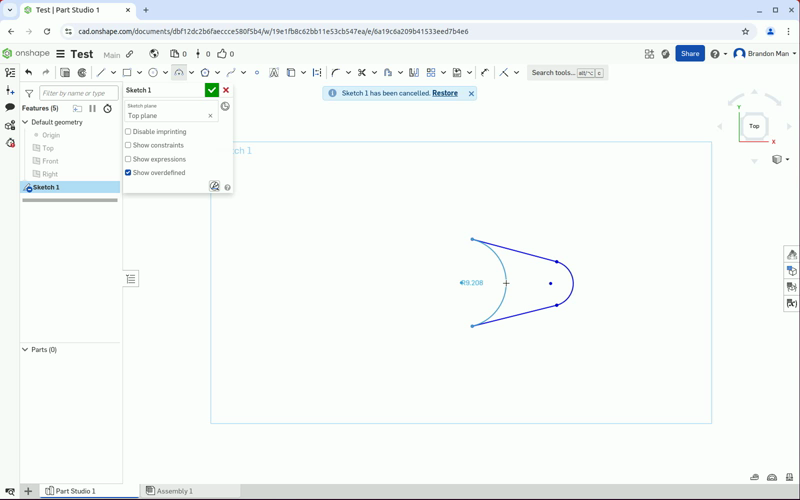
key_up(shift)
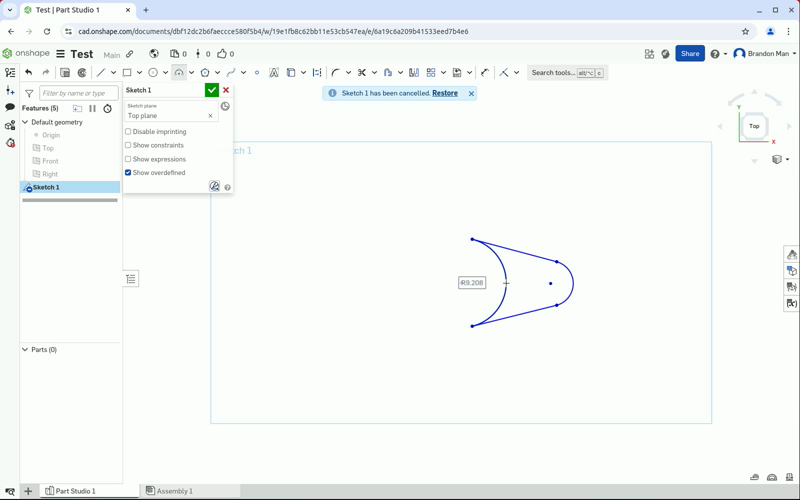
key(esc)
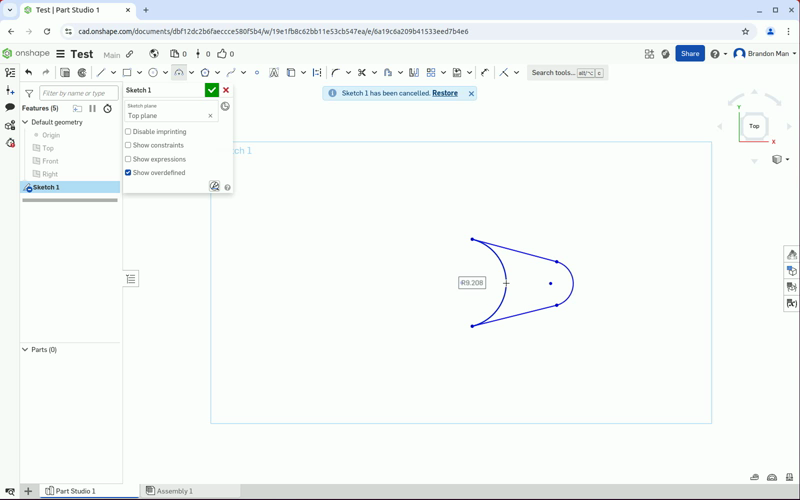
key(c)
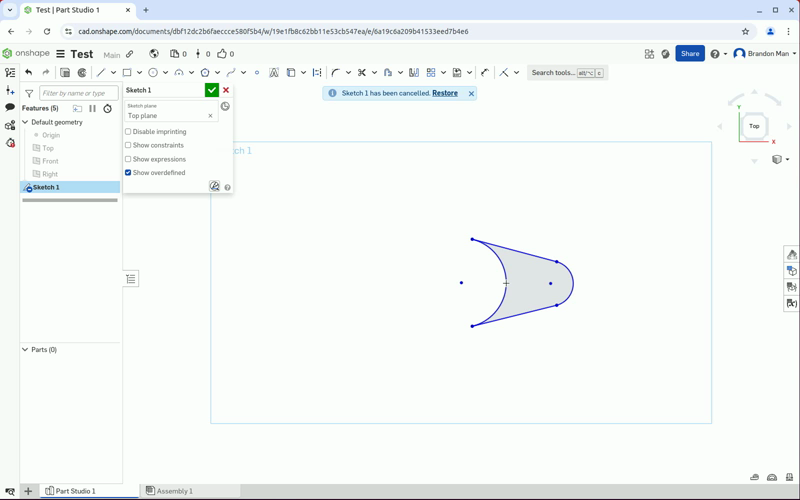
key_down(shift)
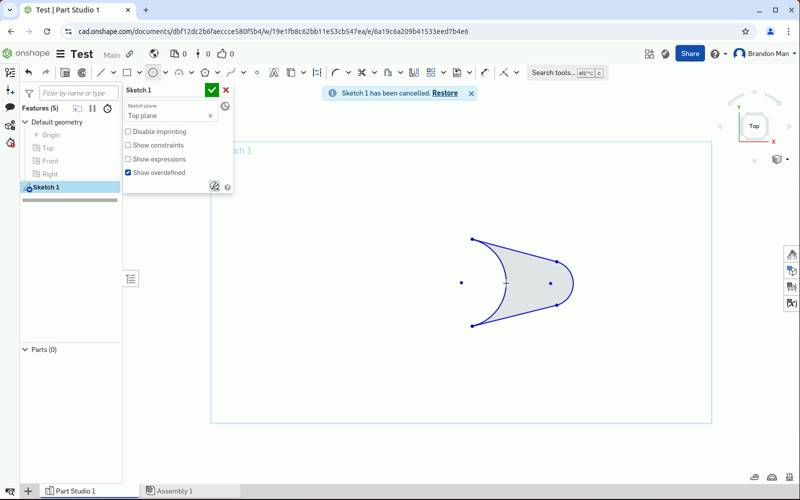
mouse_move(551, 282)
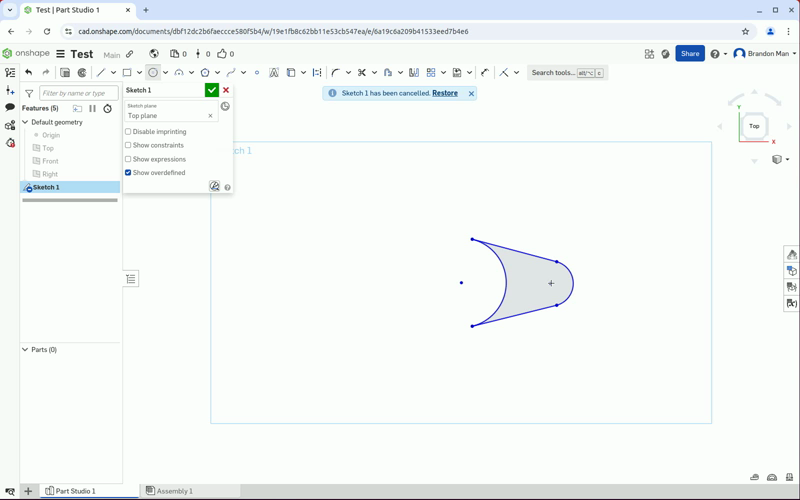
scroll(6)
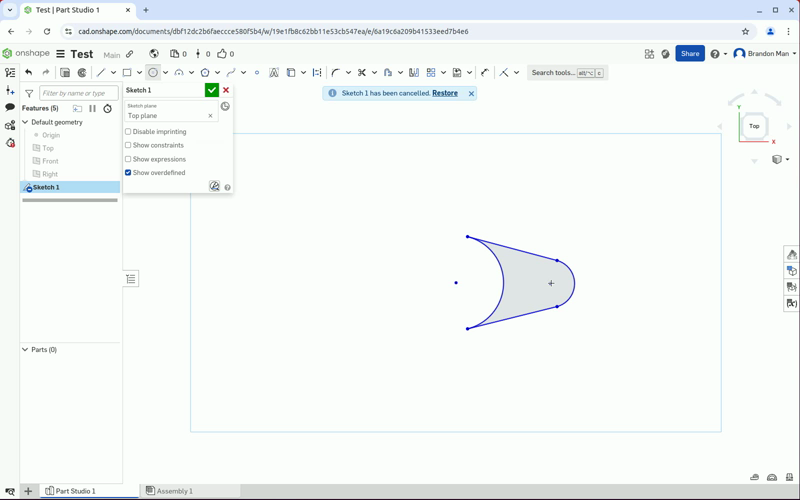
scroll(6)
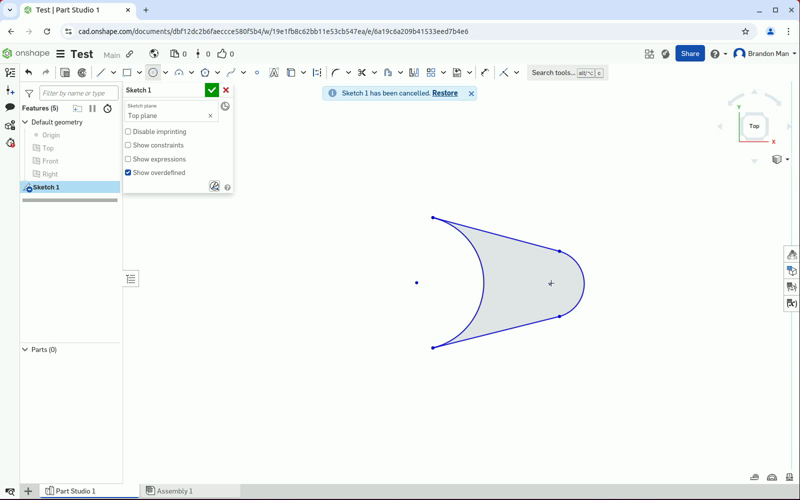
scroll(6)
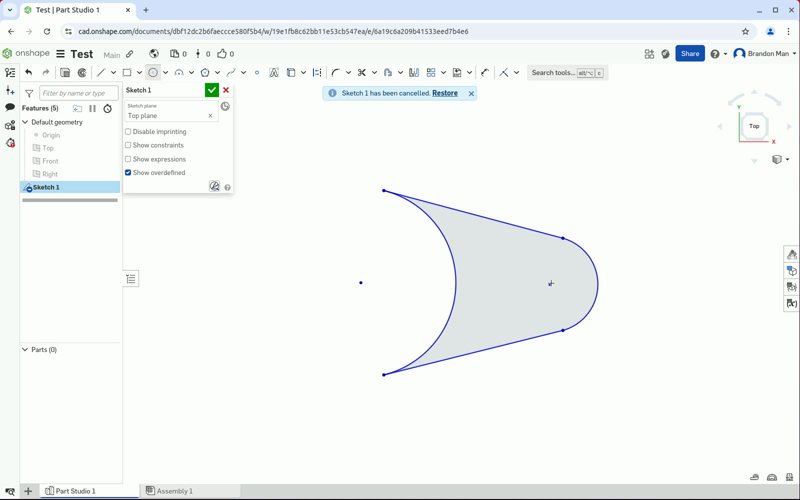
scroll(6)
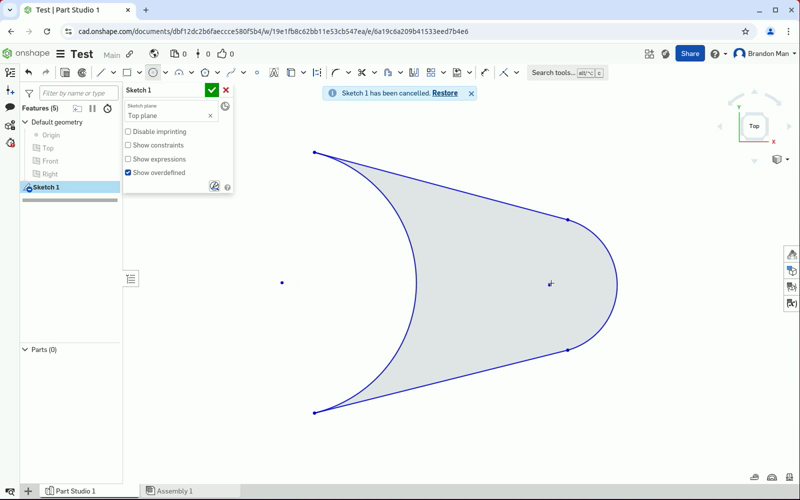
scroll(6)
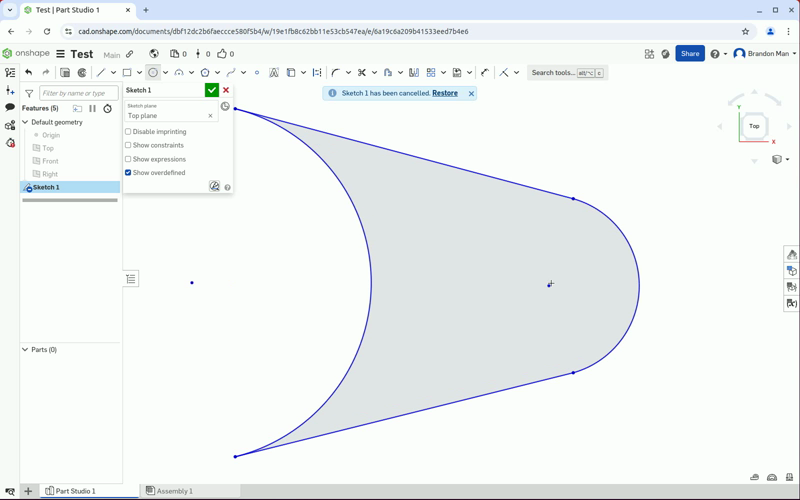
scroll(6)
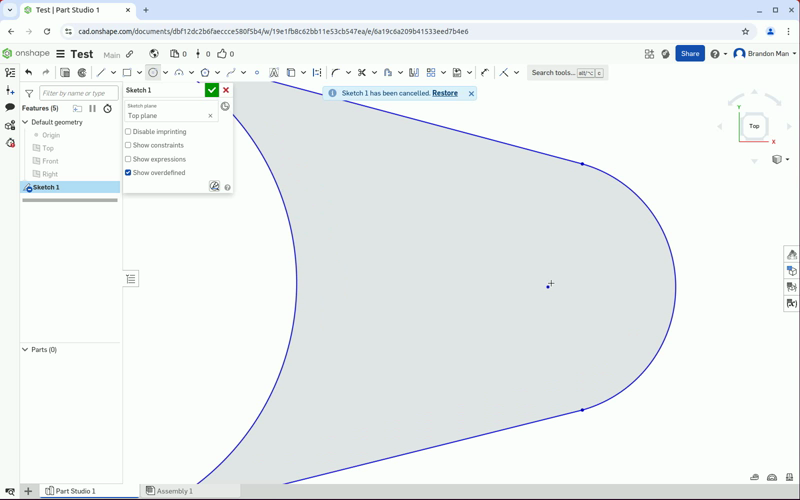
scroll(6)
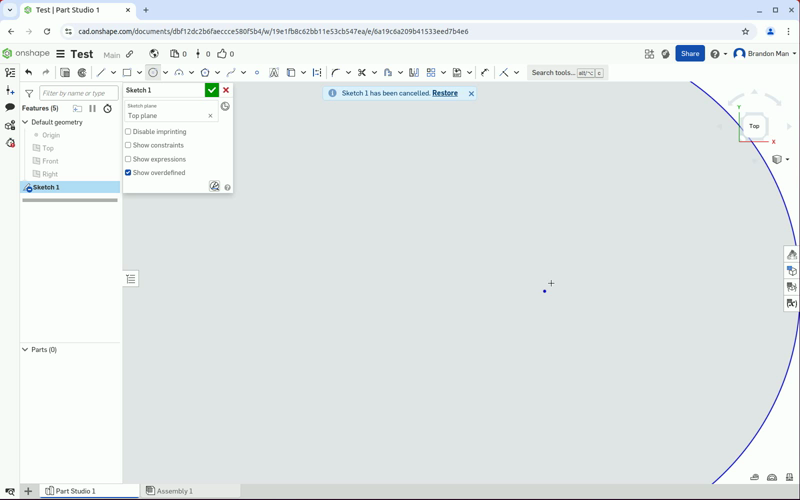
click(551, 282)
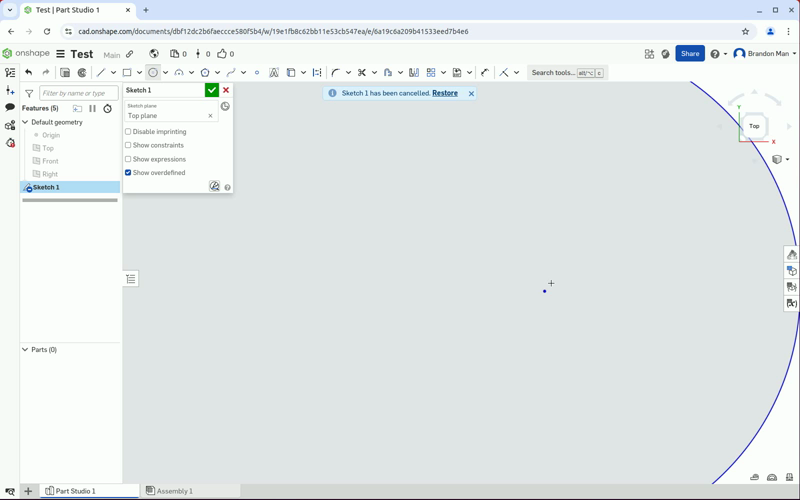
scroll(-6)
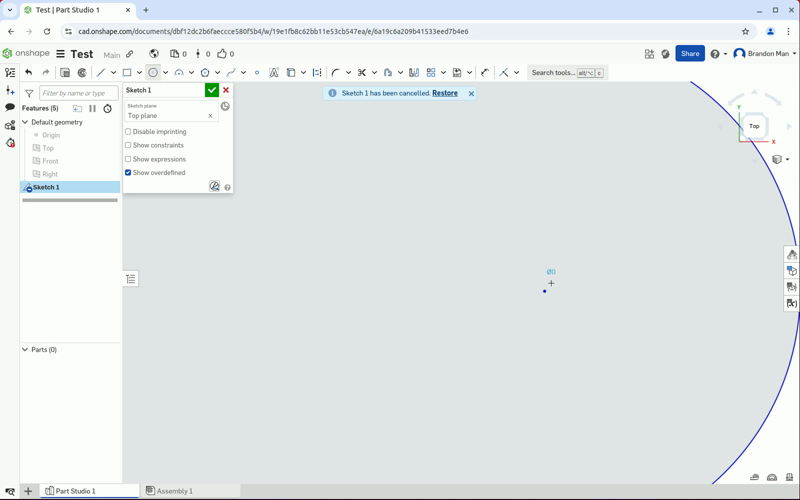
scroll(-6)
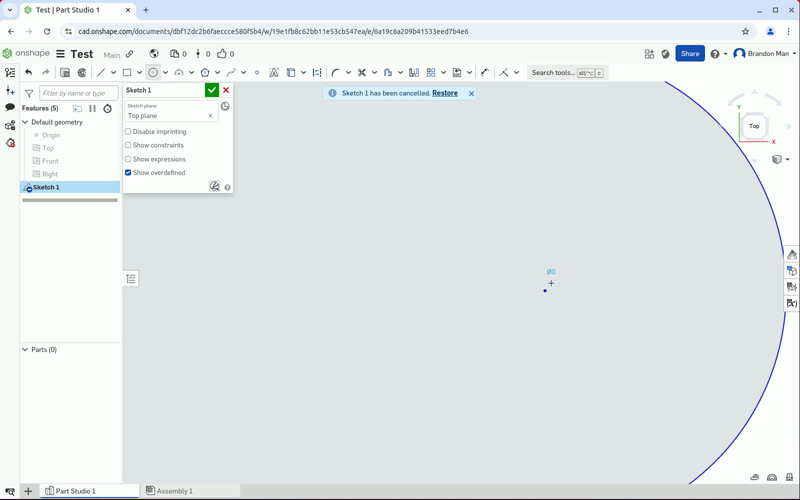
scroll(-6)
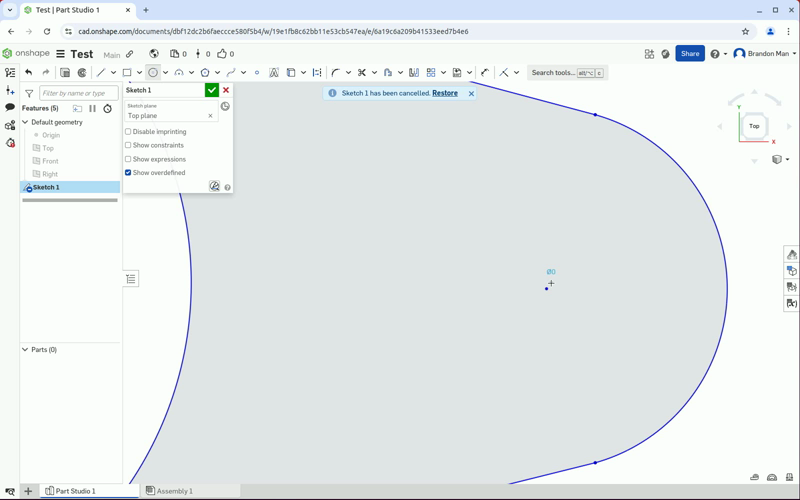
scroll(-6)
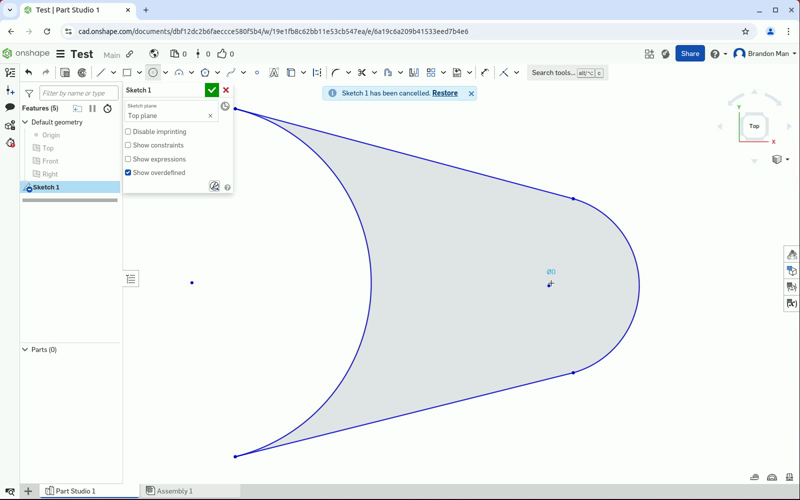
scroll(-6)
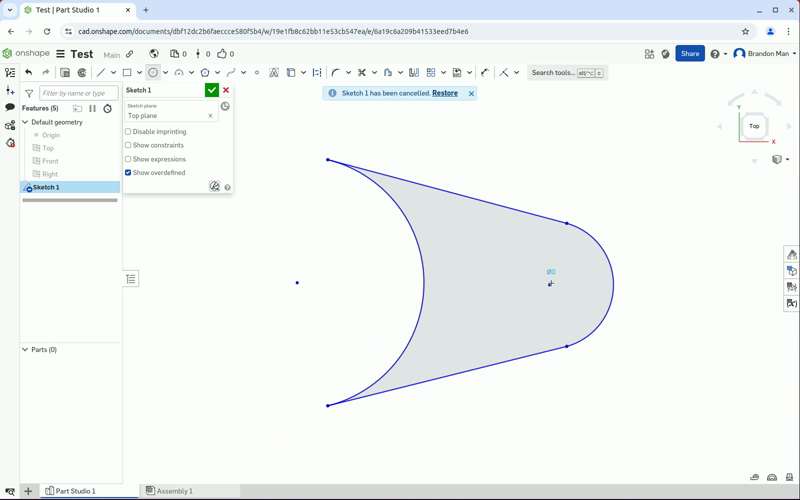
scroll(-6)
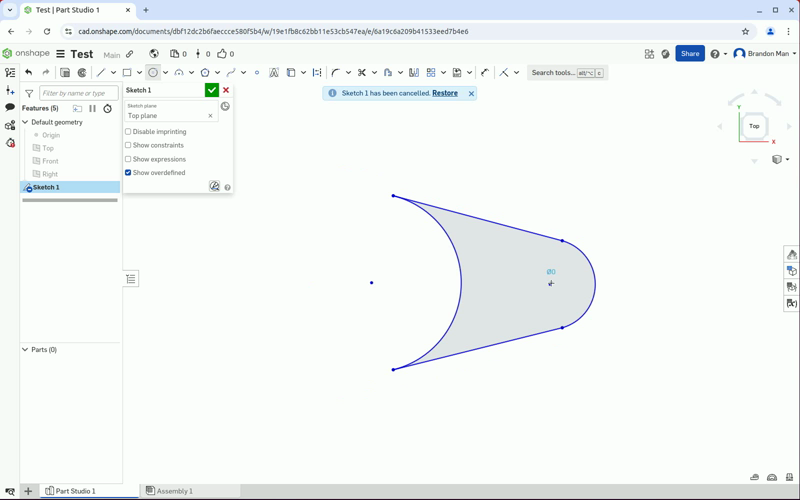
scroll(-6)
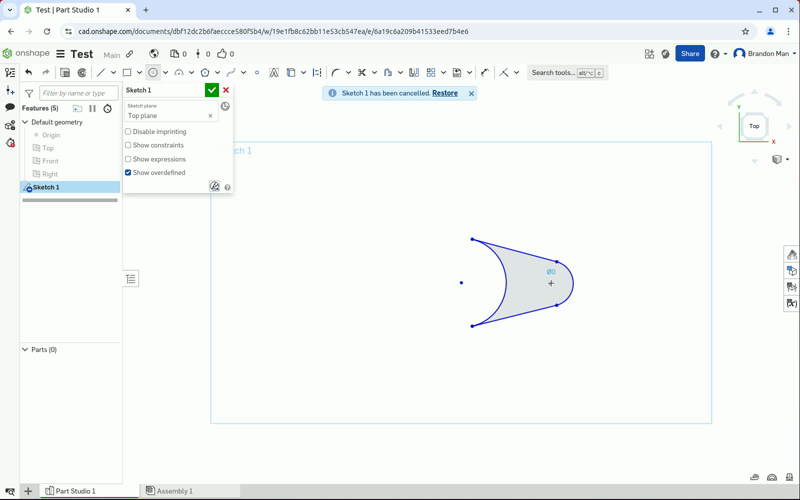
key_up(shift)
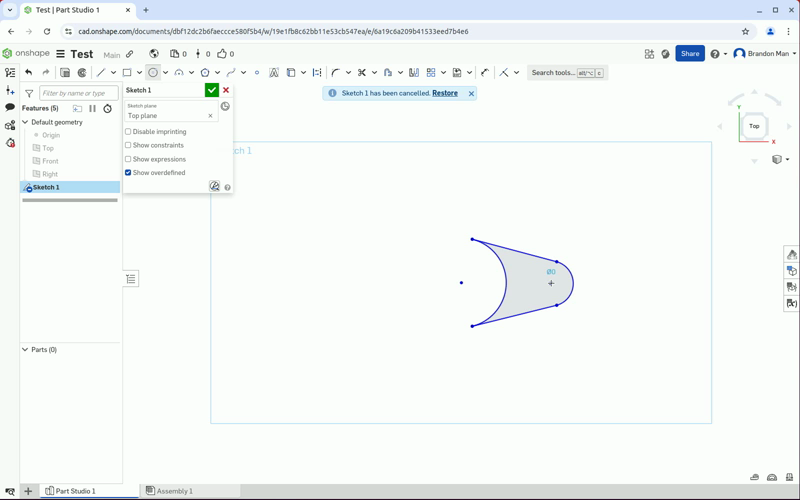
mouse_move(562, 282)
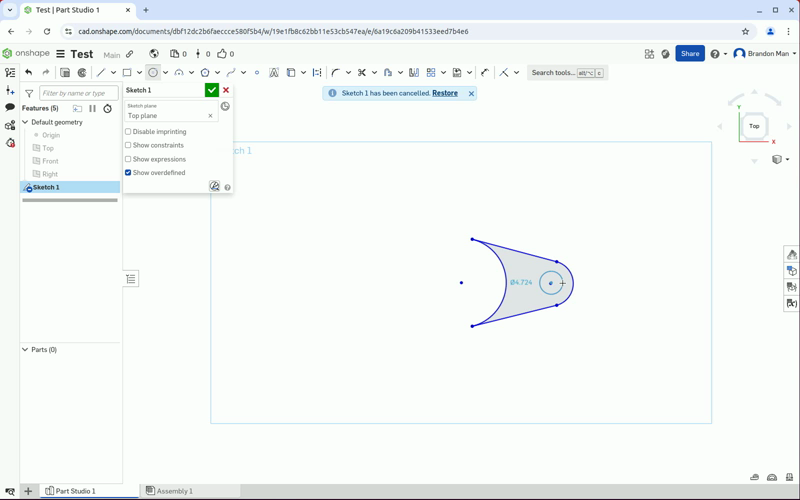
click(562, 282)
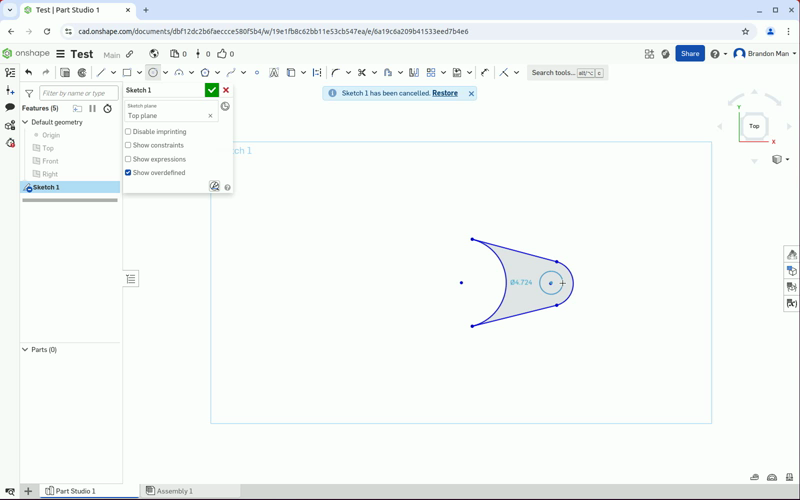
key(esc)
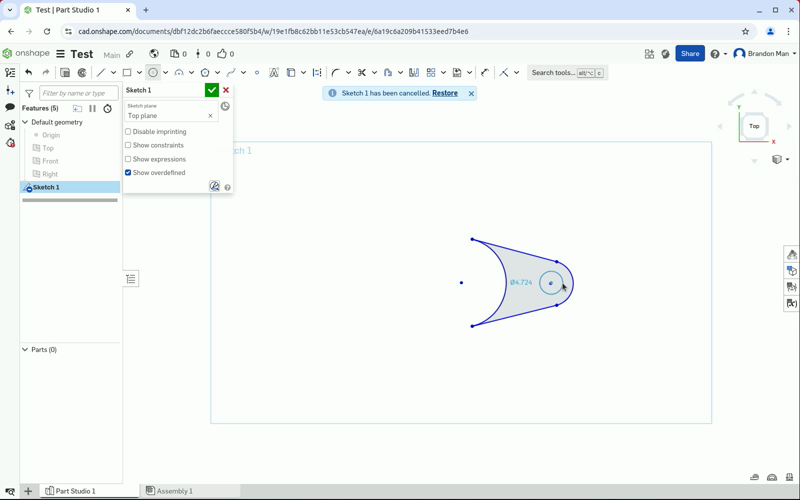
mouse_move(529, 286)
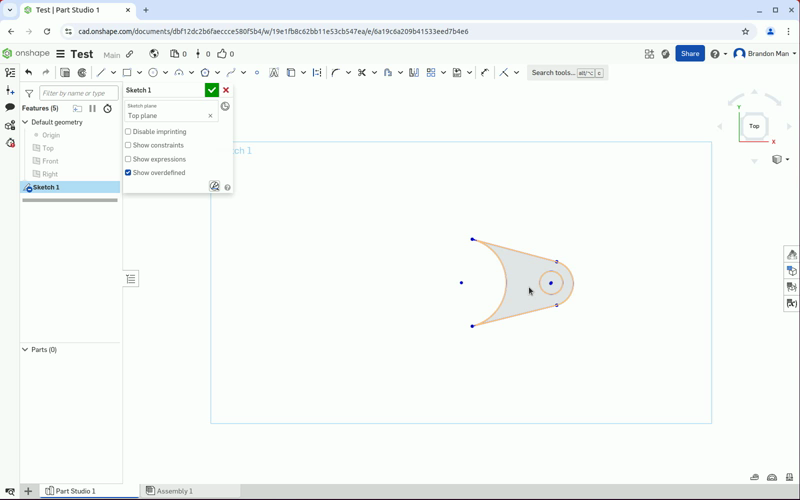
click(529, 286)
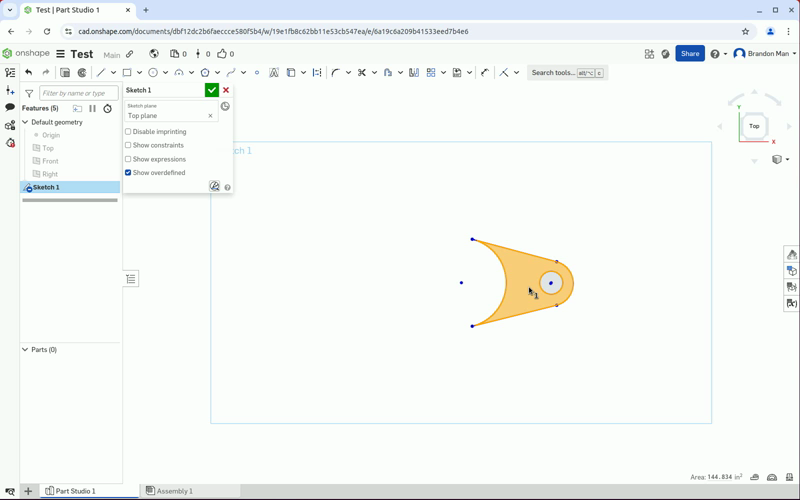
mouse_move(73, 352)
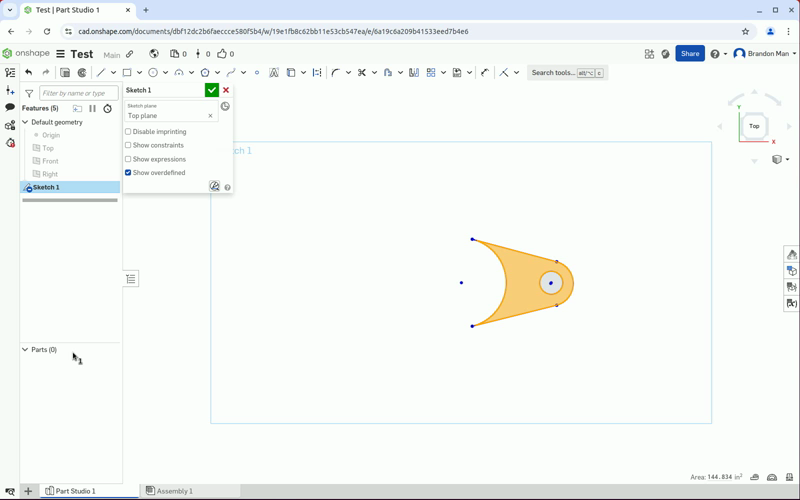
key(shift+y)
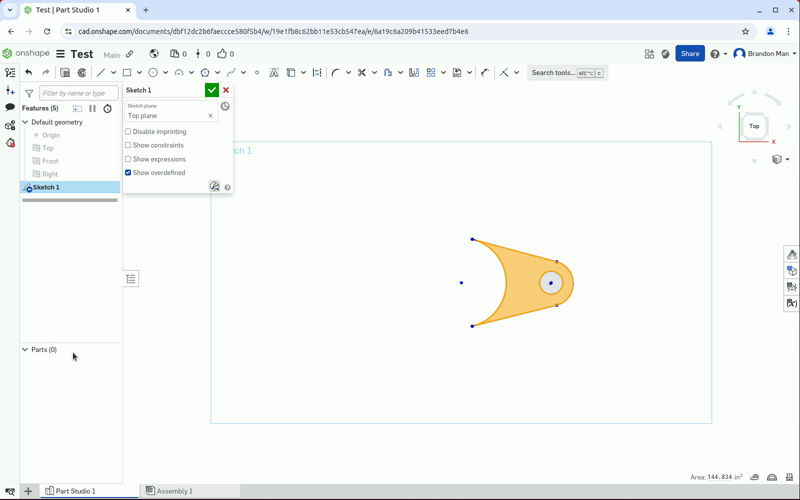
key(shift+e)
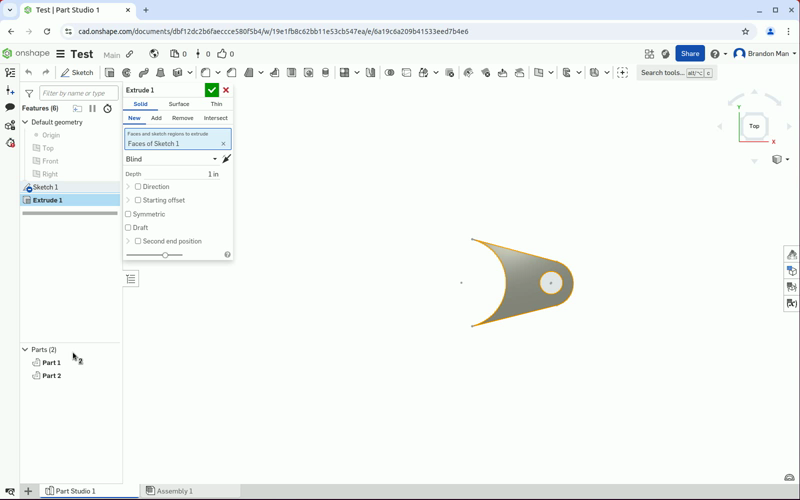
mouse_move(143, 106)
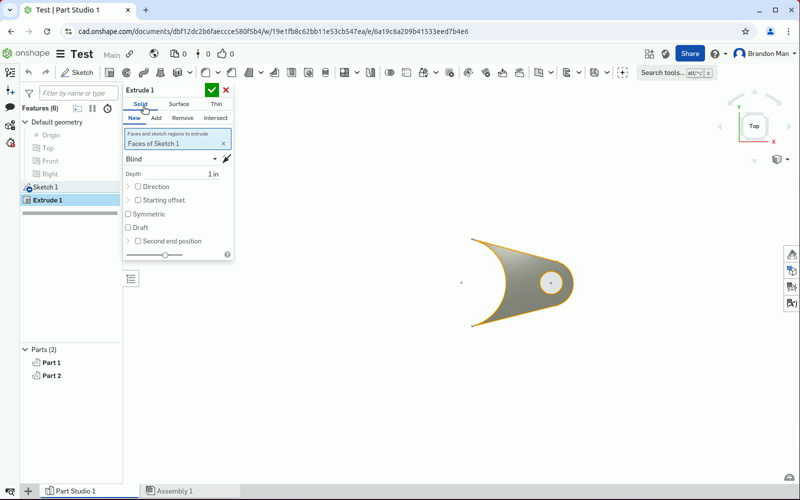
click(143, 106)
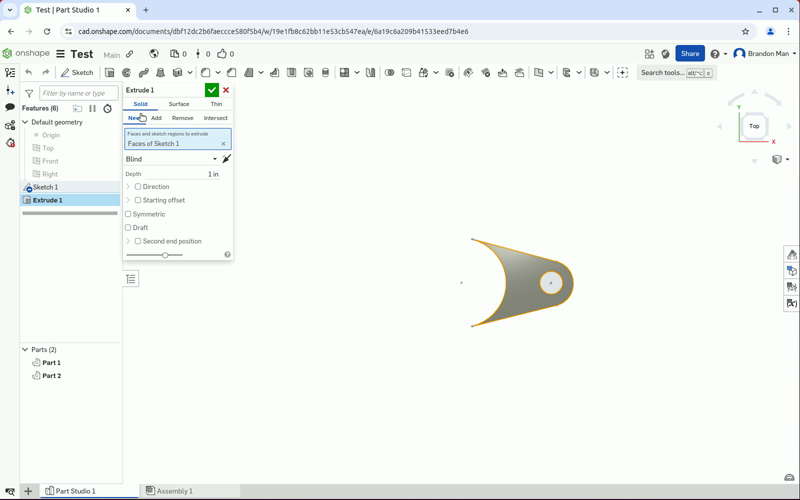
mouse_move(137, 120)
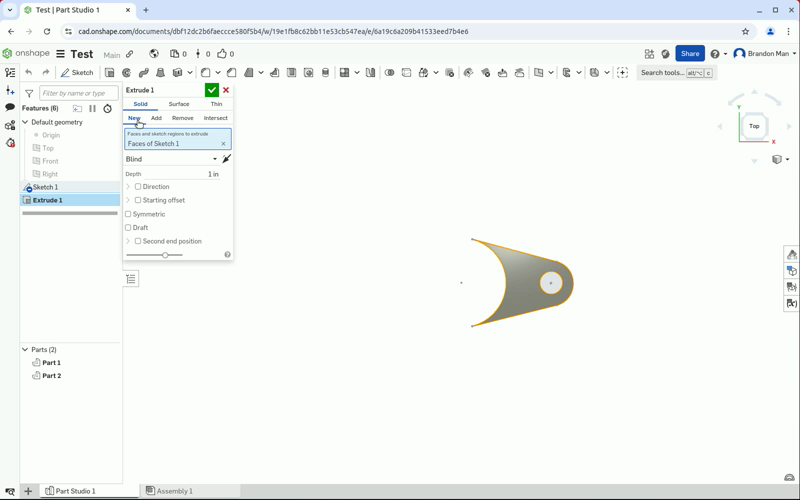
click(137, 120)
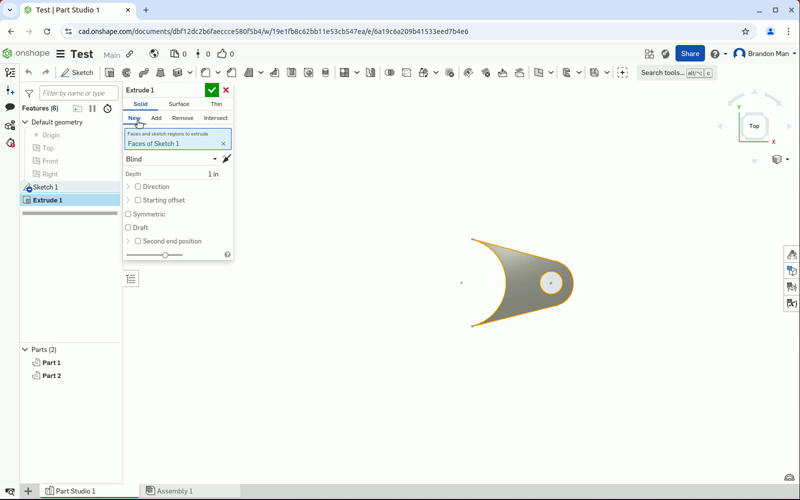
key(tab, 4)
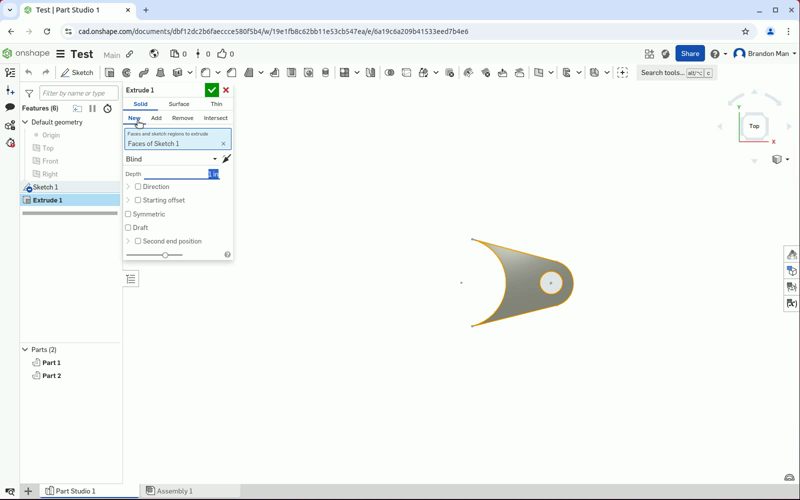
text(6.981)
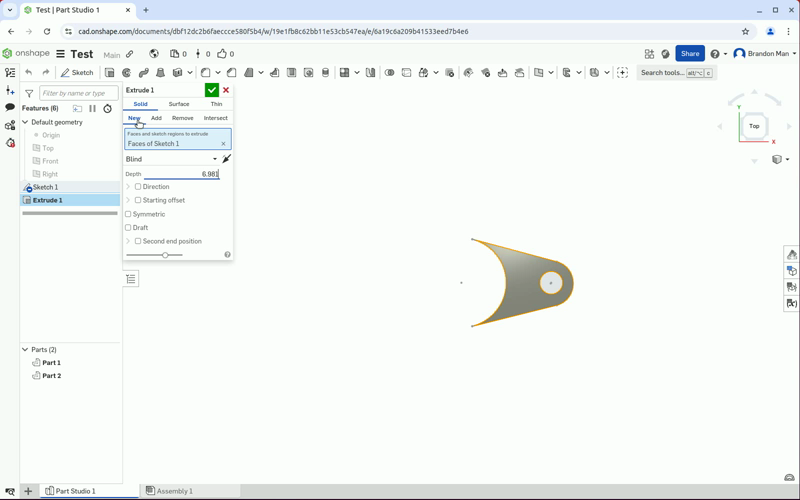
key(enter)
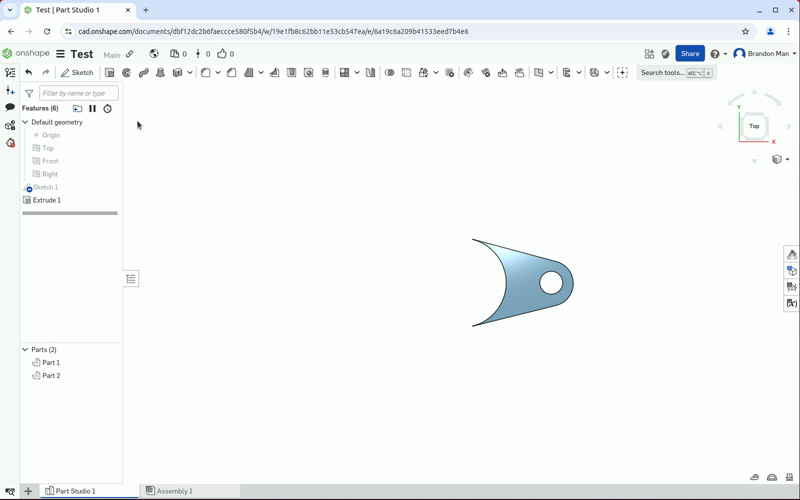
key(shift+h)
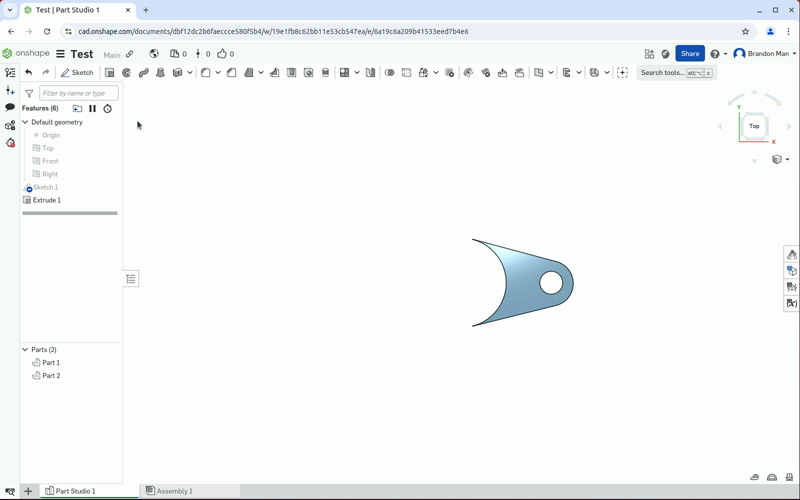
key(shift+h)
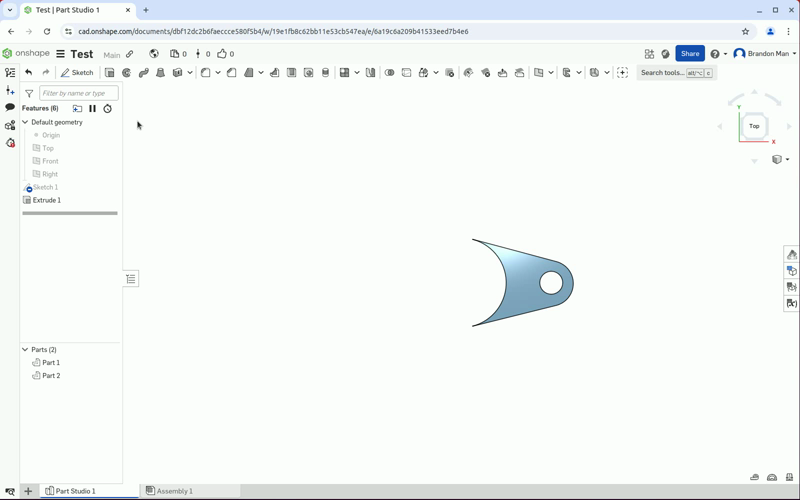
mouse_move(73, 189)
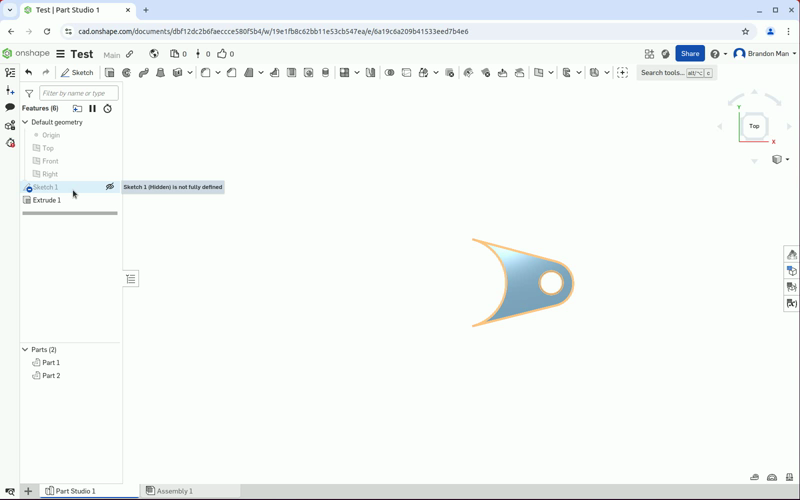
click(73, 189)
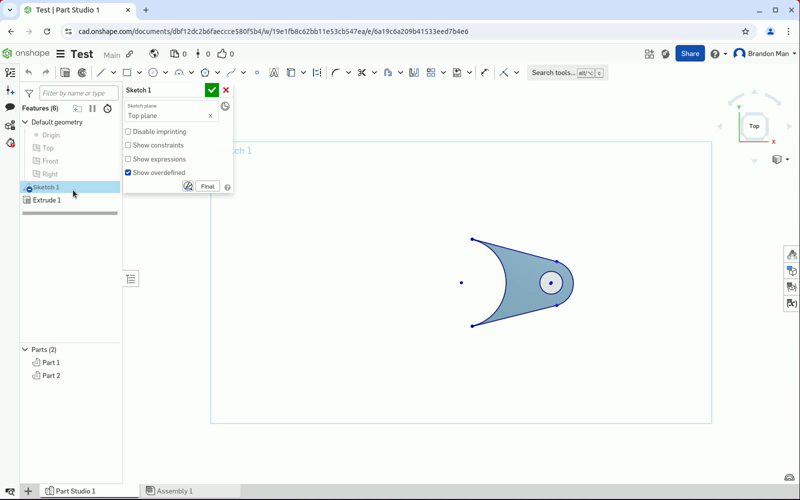
mouse_move(229, 92)
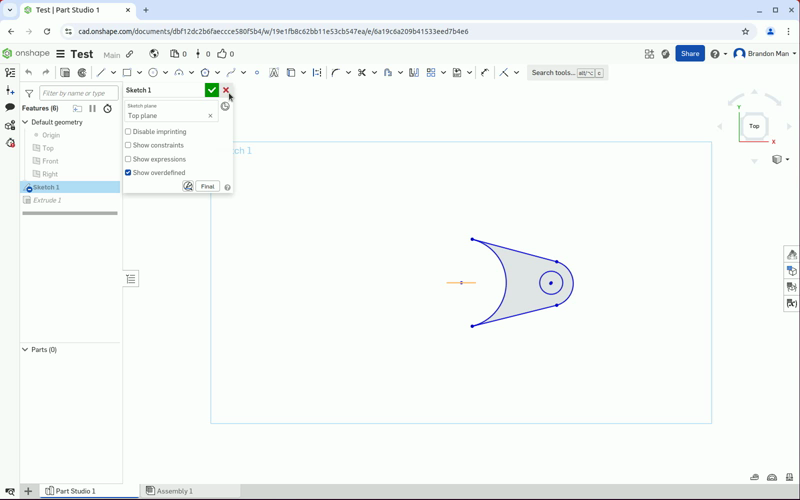
click(229, 92)
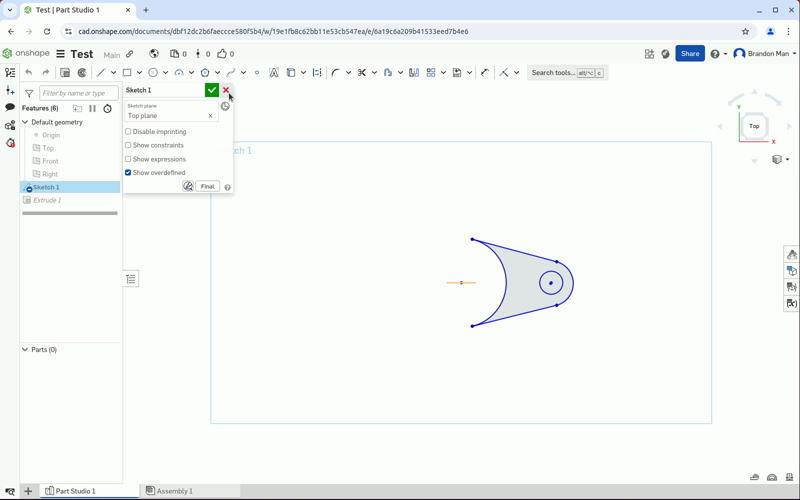
key(shift+s)
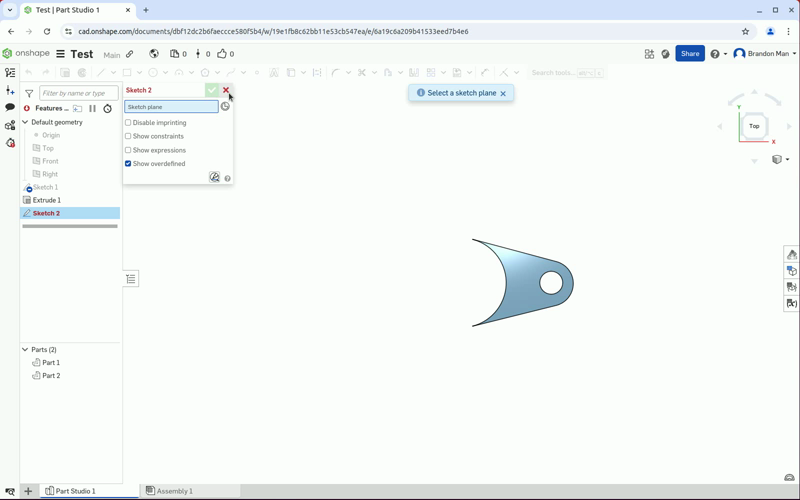
mouse_move(73, 150)
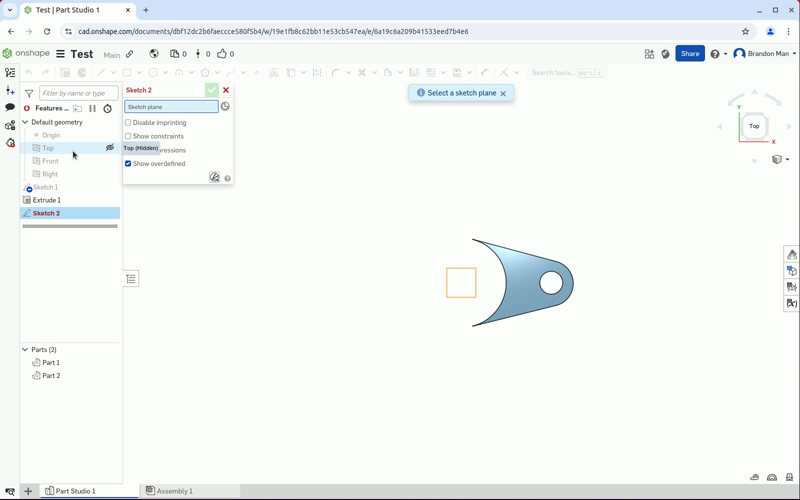
click(73, 150)
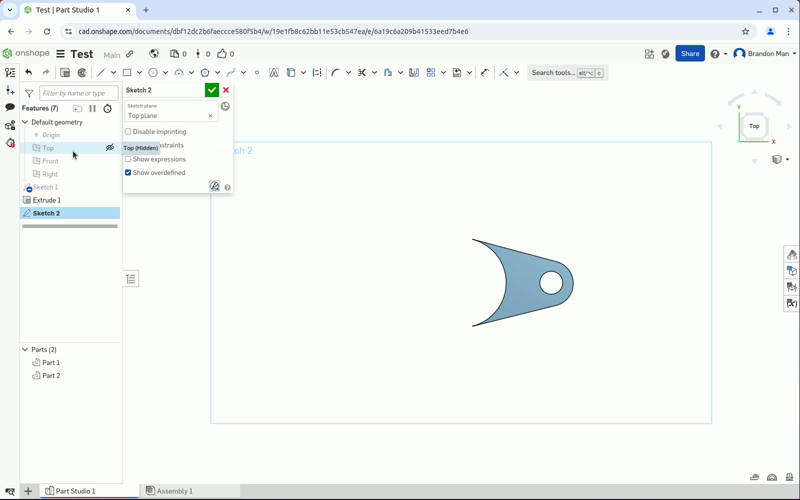
mouse_move(73, 352)
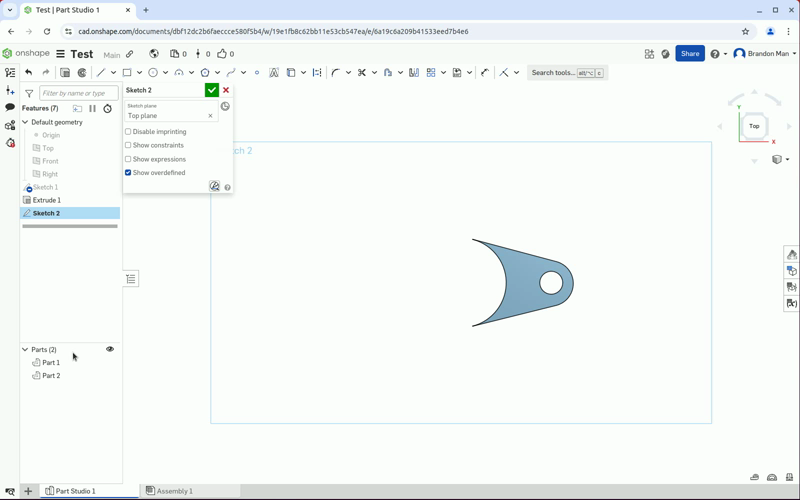
key(y)
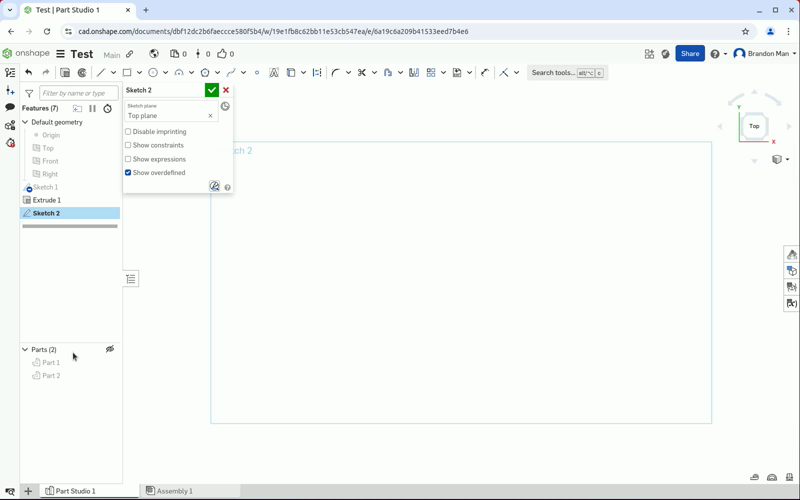
key(c)
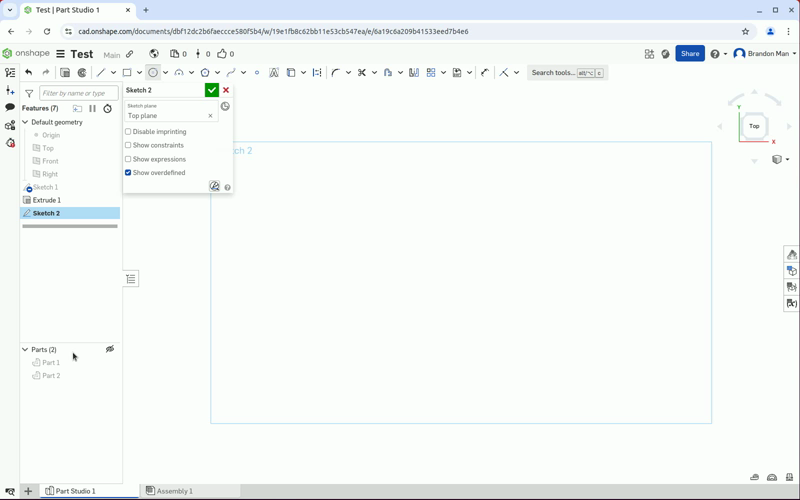
key_down(shift)
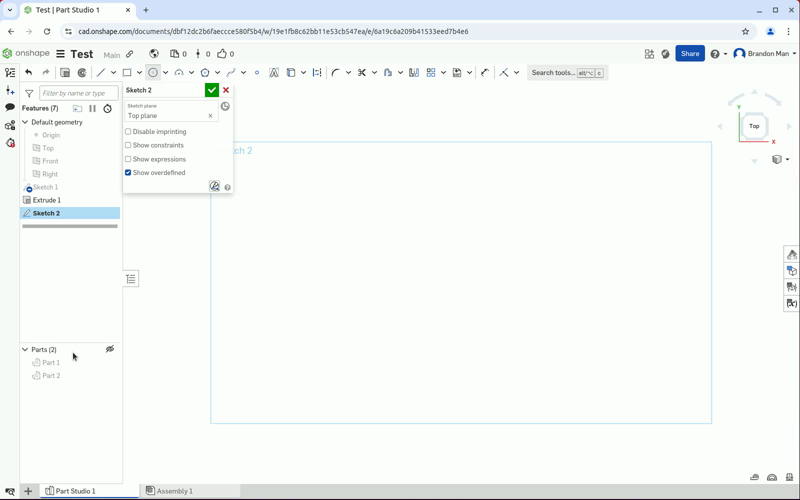
mouse_move(461, 282)
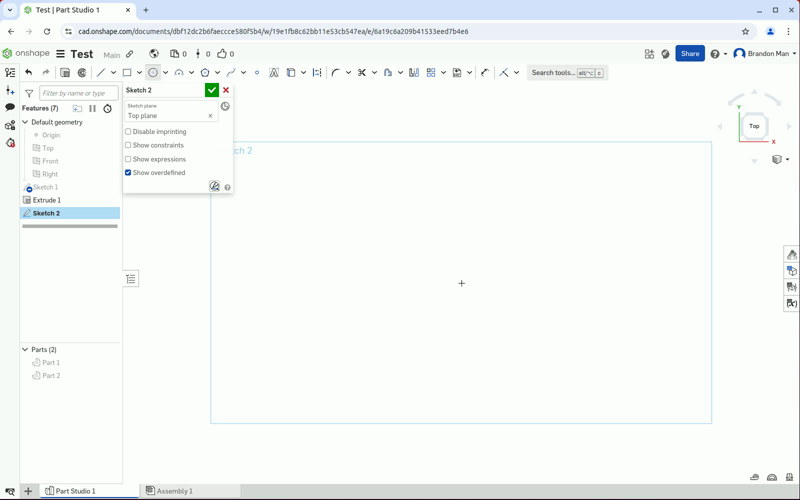
click(461, 282)
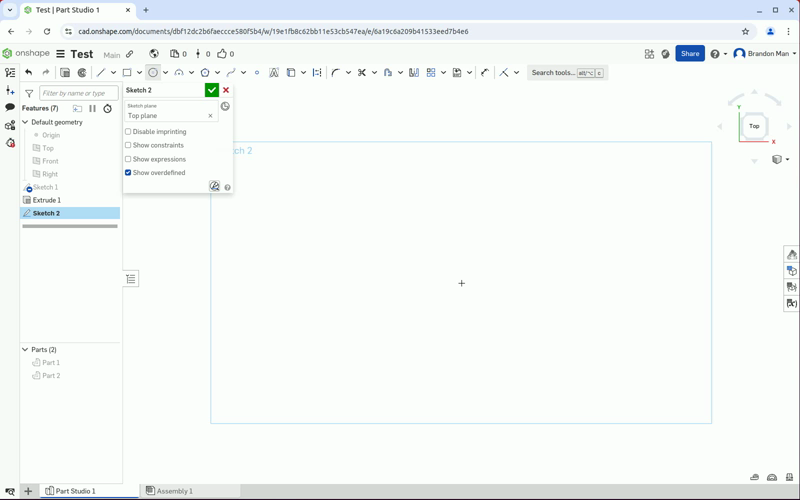
key_up(shift)
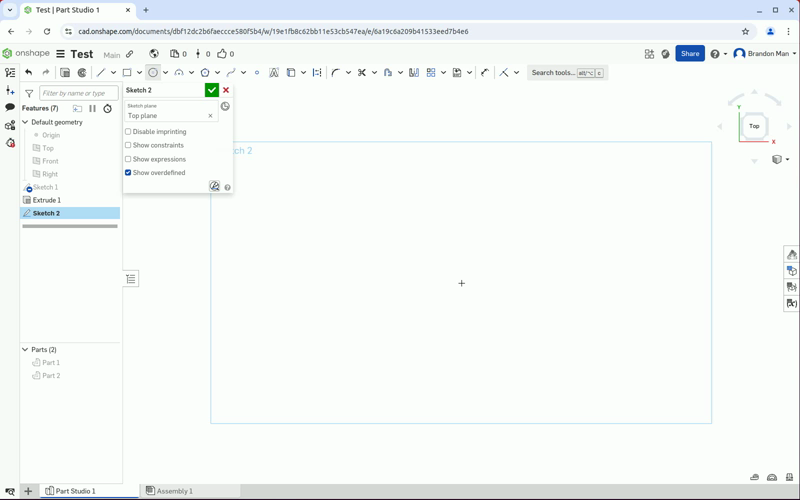
mouse_move(507, 282)
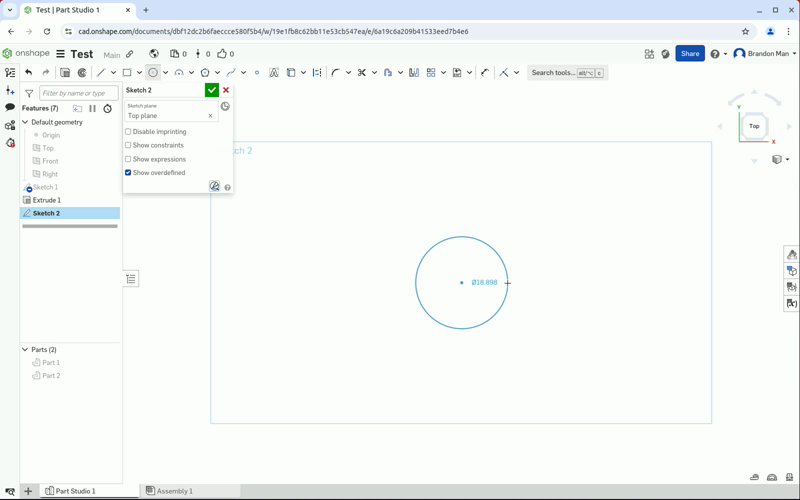
click(507, 282)
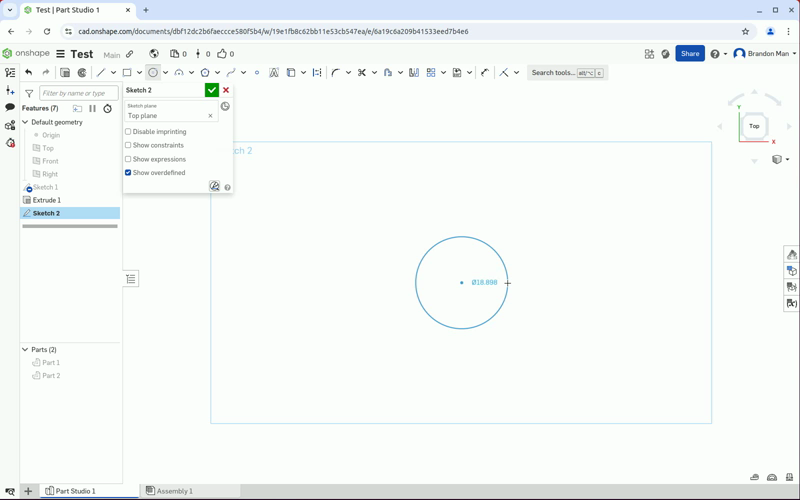
key(esc)
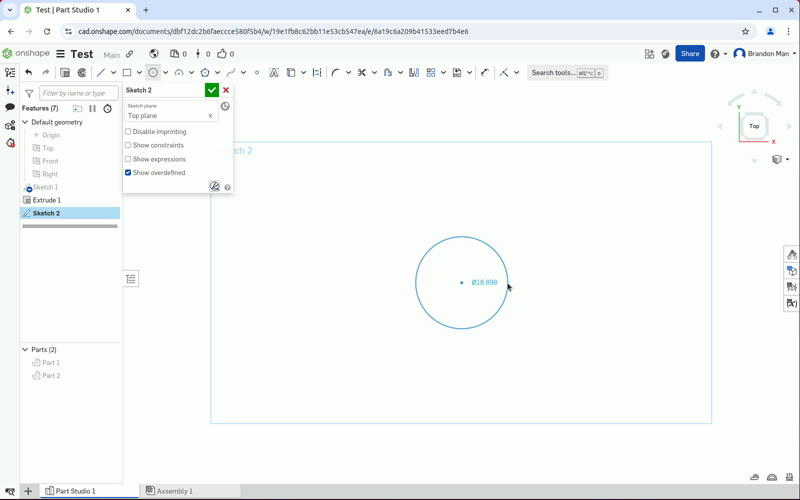
key(c)
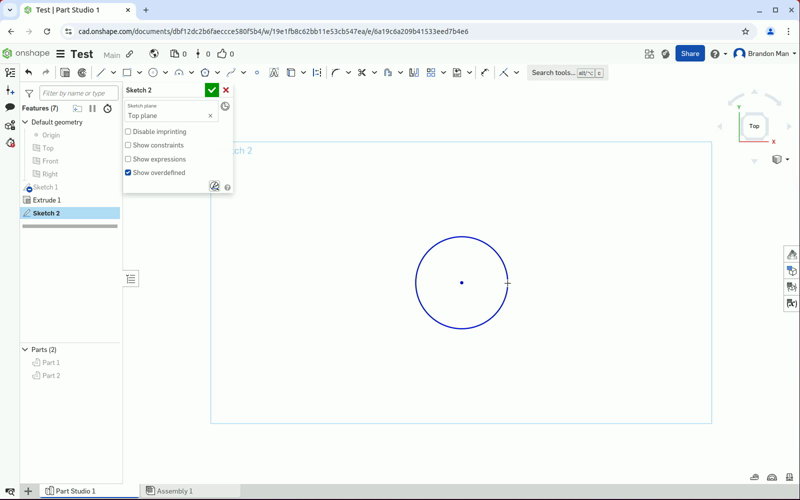
key_down(shift)
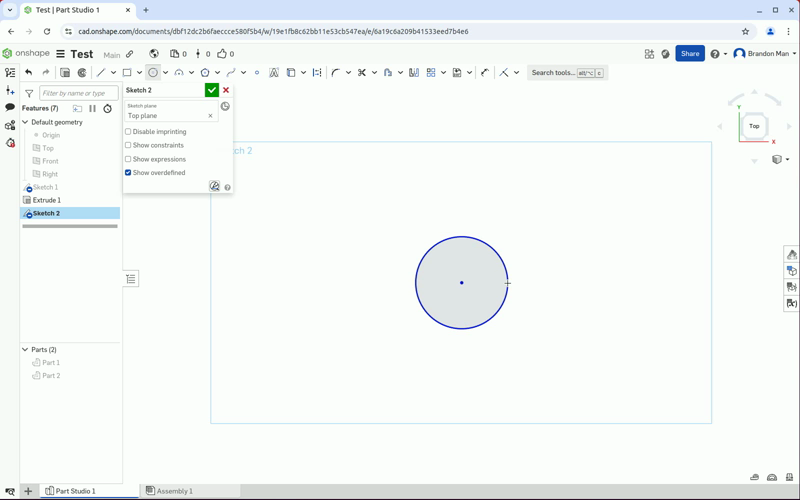
mouse_move(461, 282)
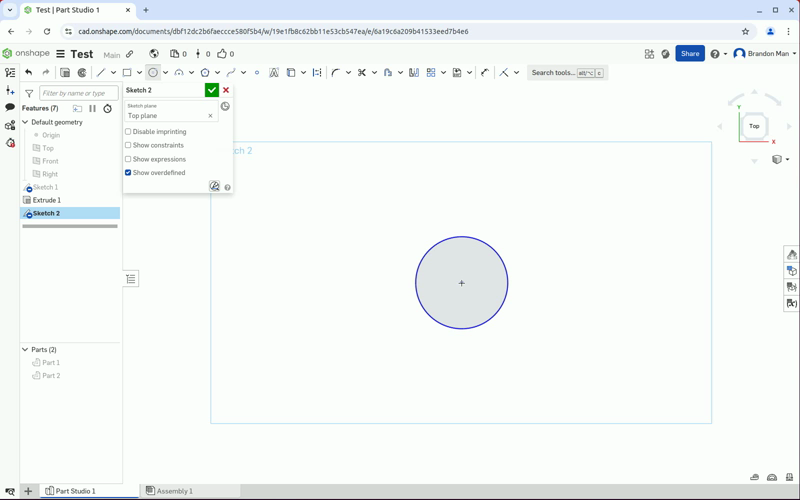
click(461, 282)
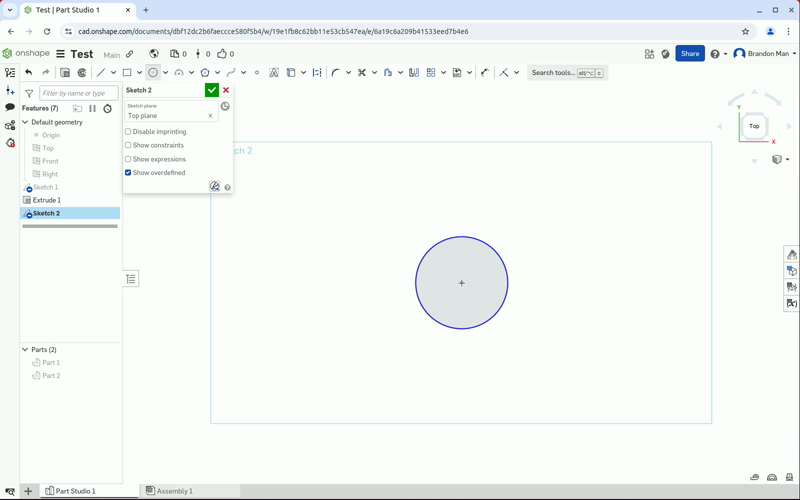
key_up(shift)
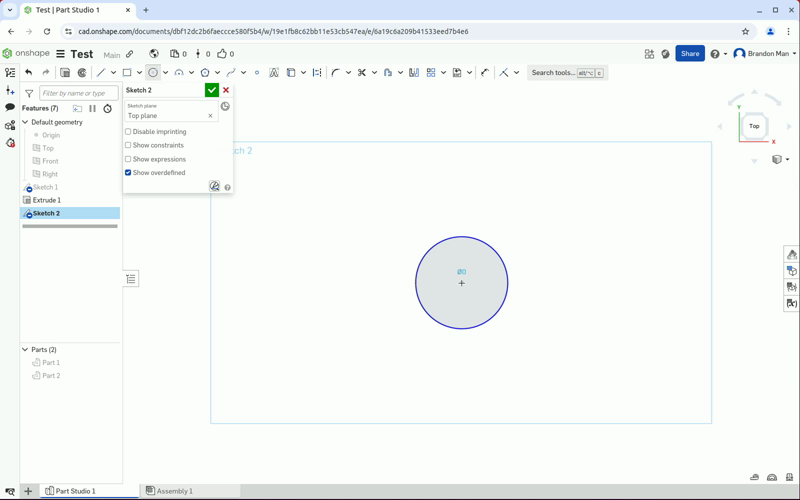
mouse_move(488, 282)
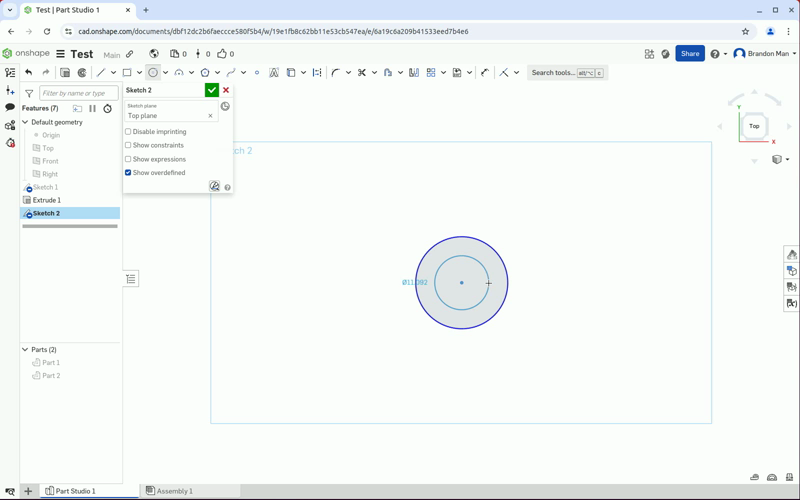
click(488, 282)
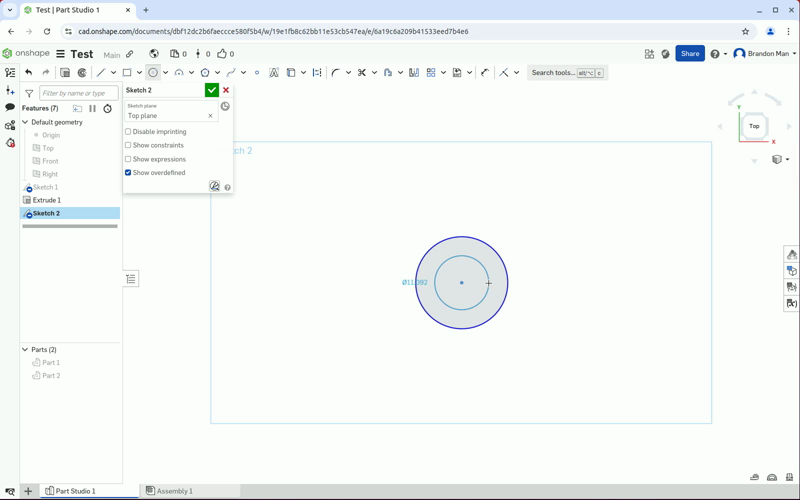
key(esc)
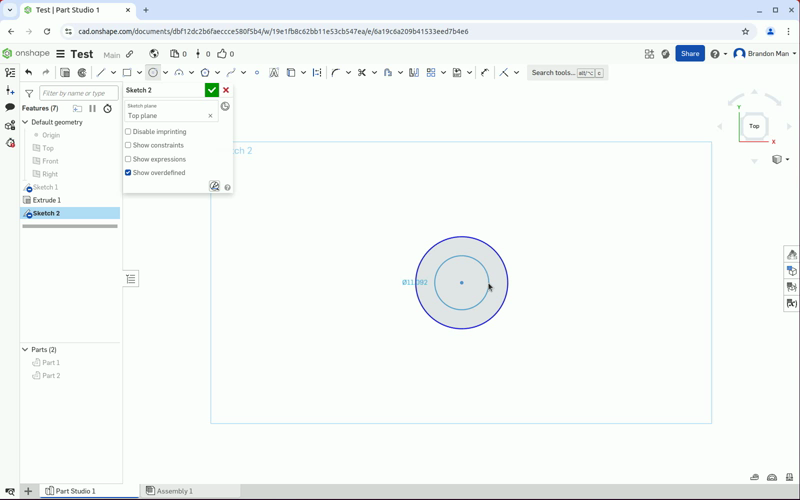
mouse_move(437, 301)
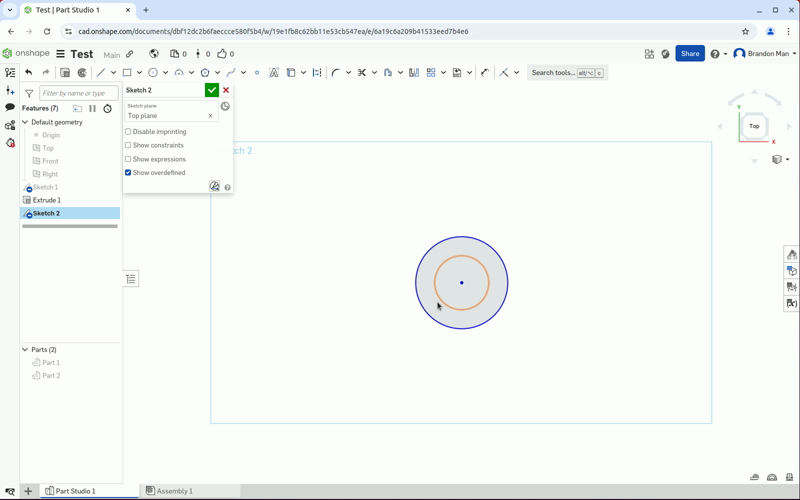
click(437, 301)
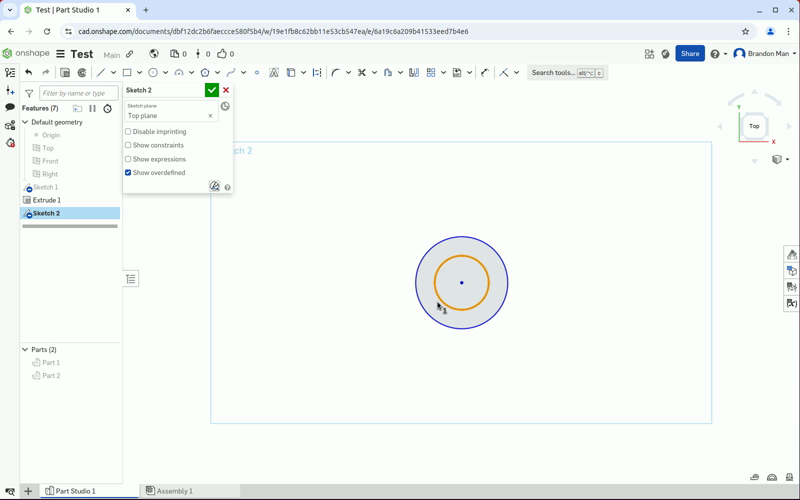
mouse_move(73, 352)
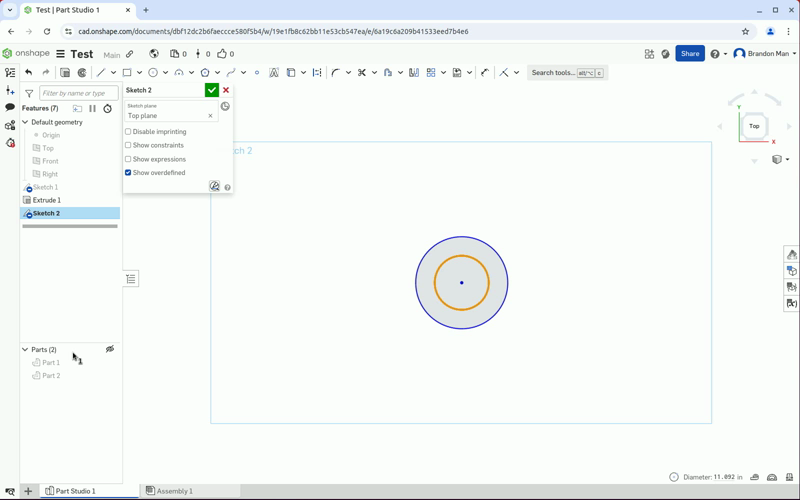
key(shift+y)
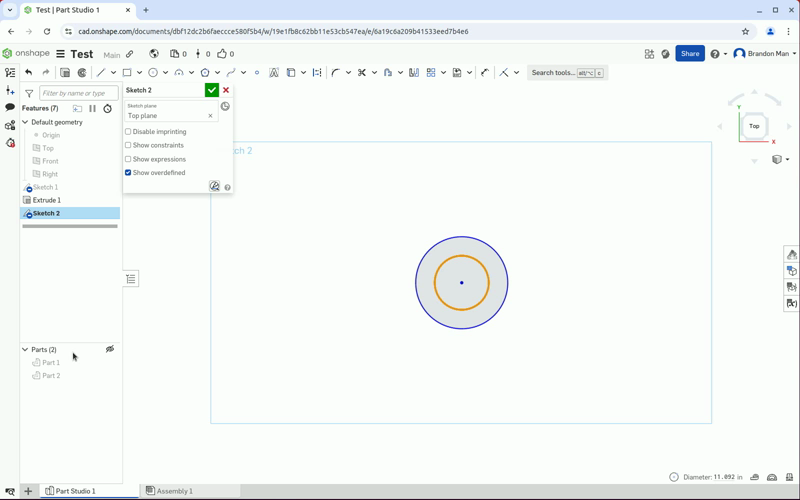
key(shift+e)
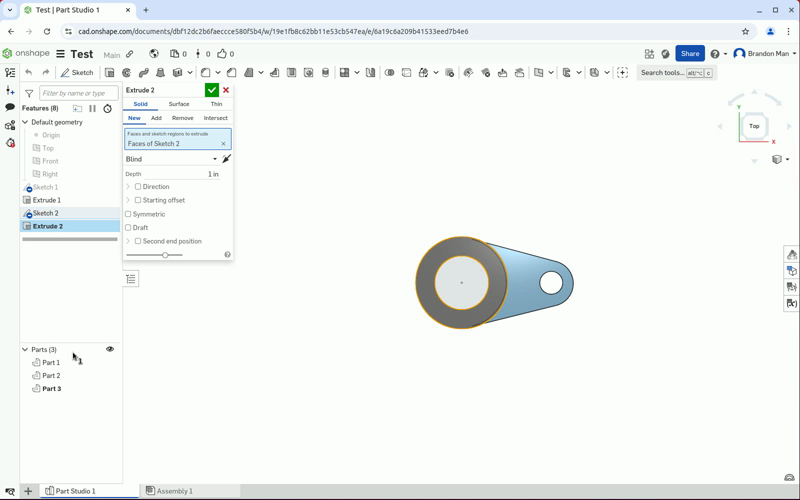
mouse_move(143, 106)
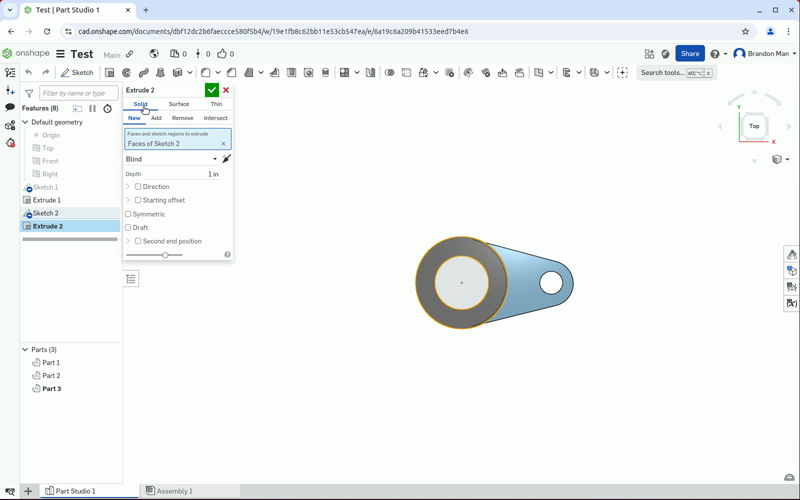
click(143, 106)
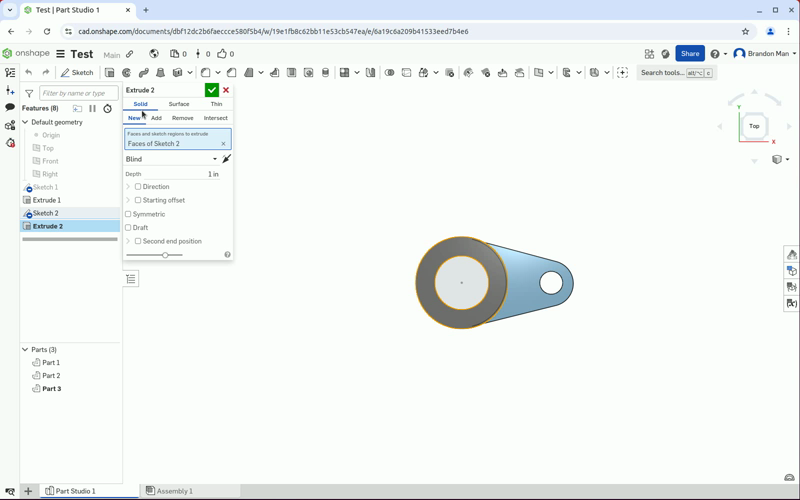
mouse_move(137, 120)
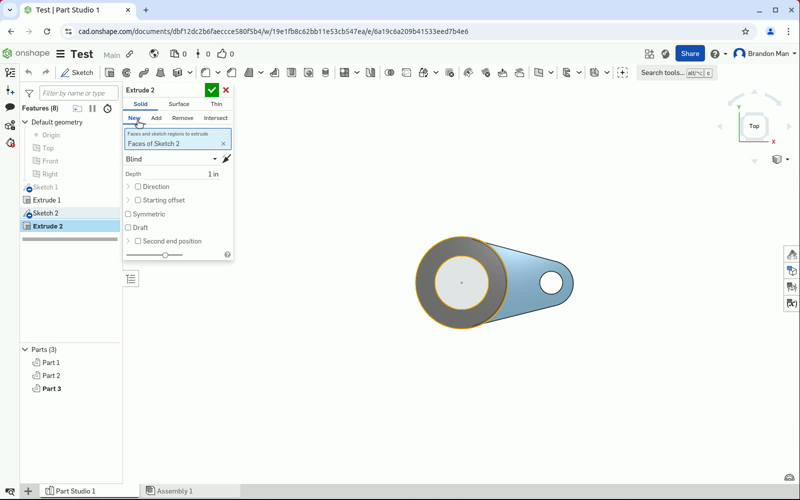
click(137, 120)
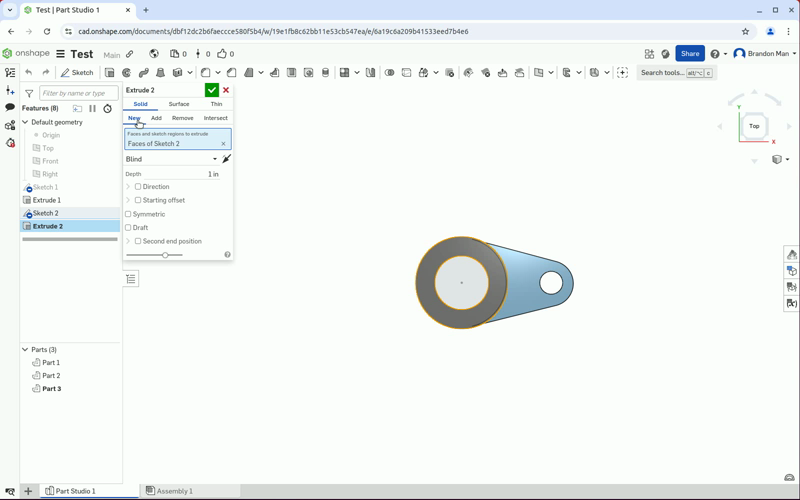
key(tab, 4)
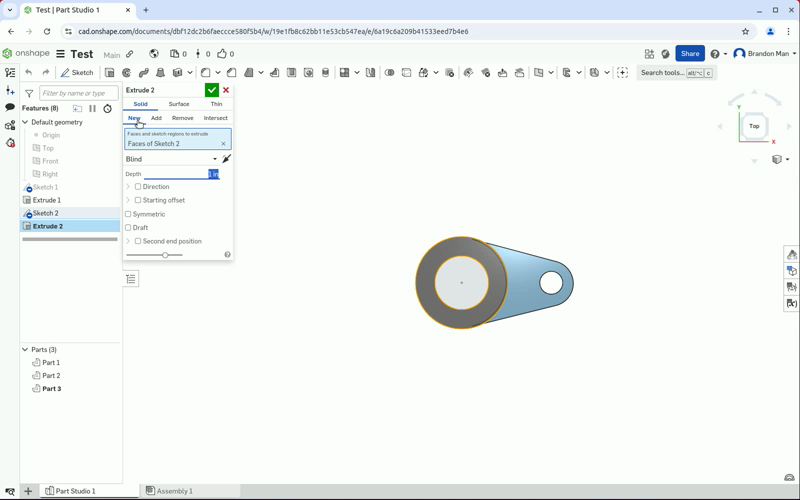
text(13.961)
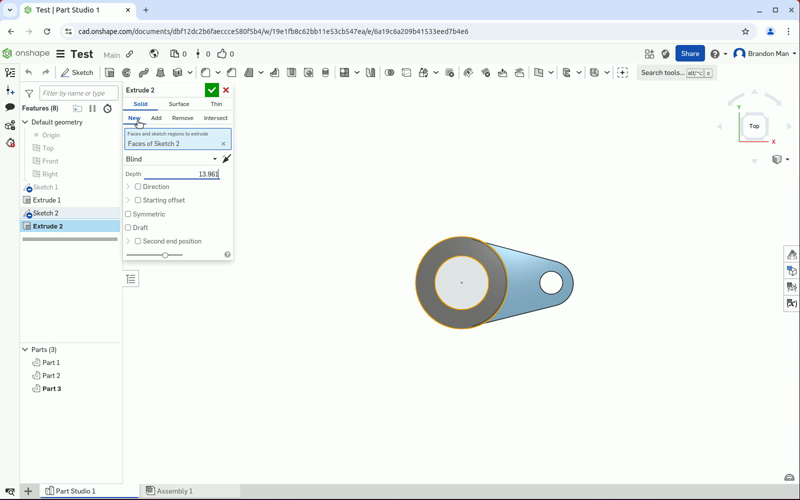
key(enter)
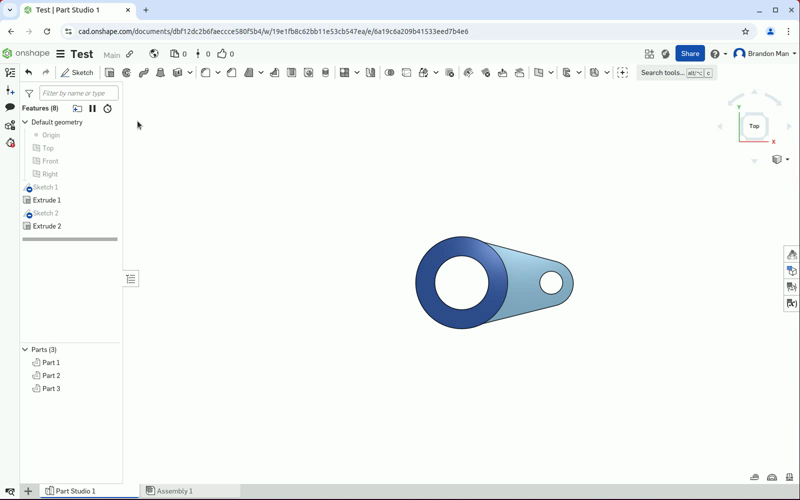
key(shift+h)
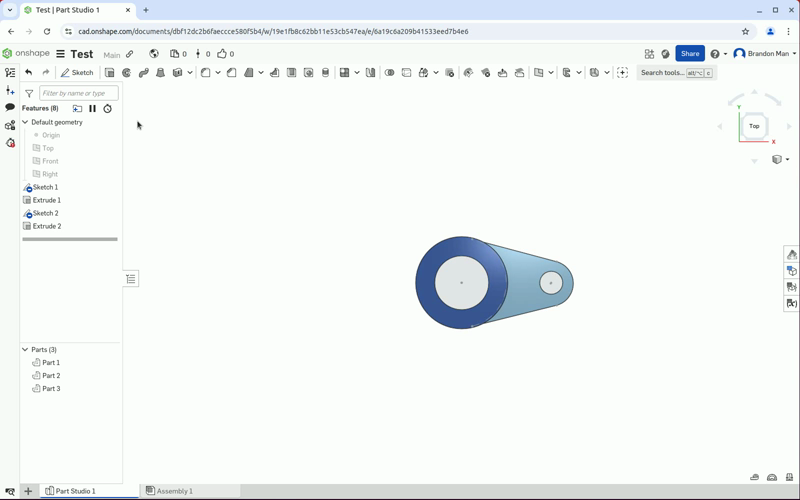
key(shift+h)
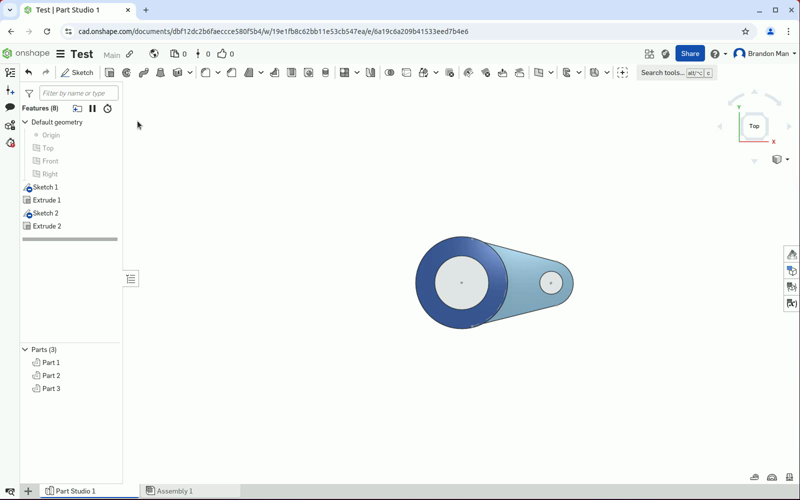
key(shift+7)
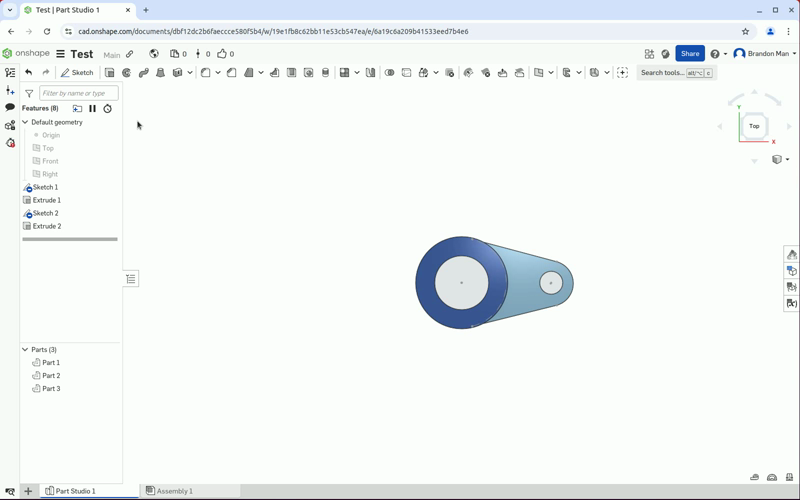
key(up, 3)
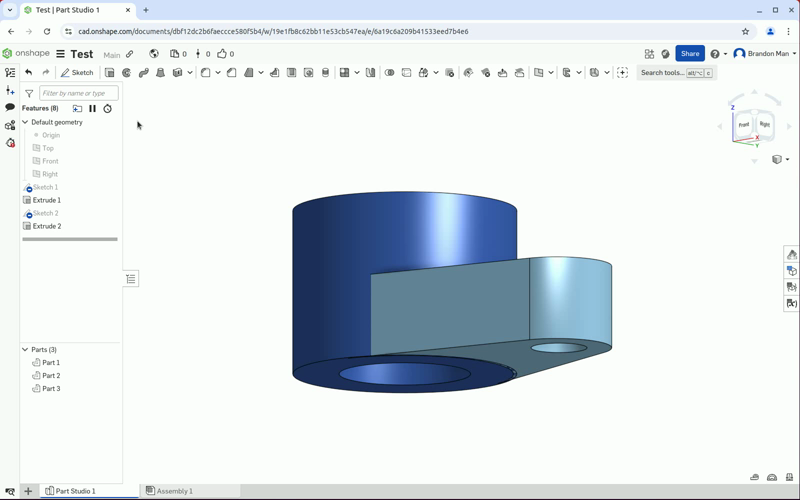
key(left, 3)
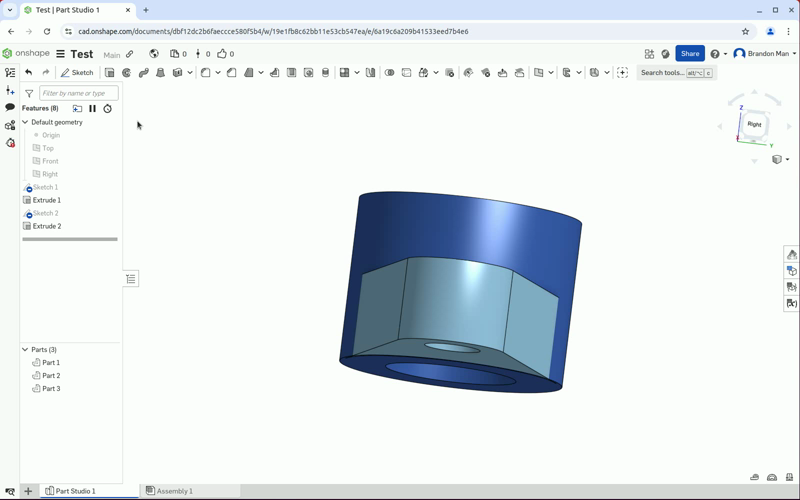
key(right, 3)
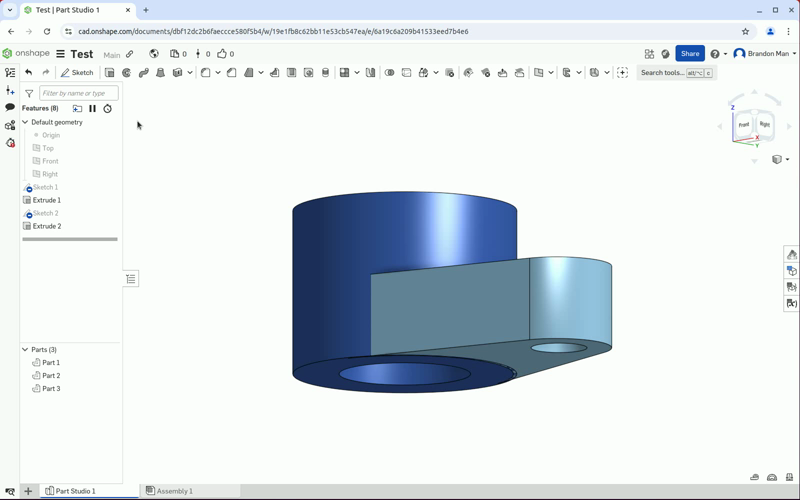
key(down, 3)
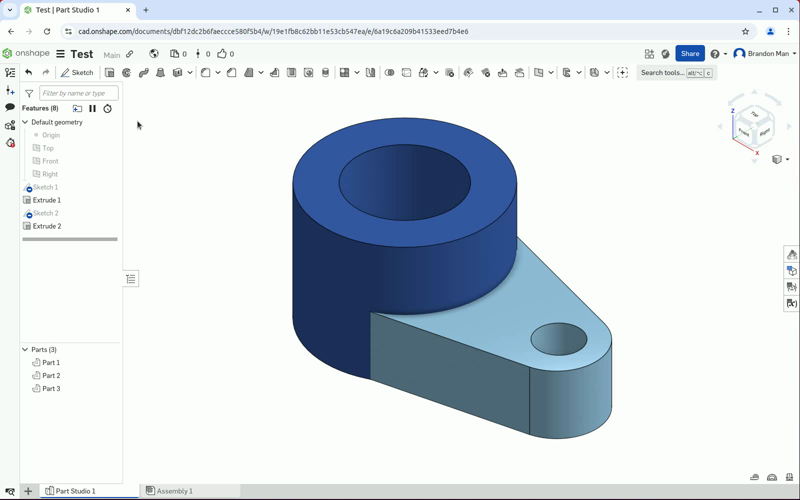
mouse_move(73, 189)
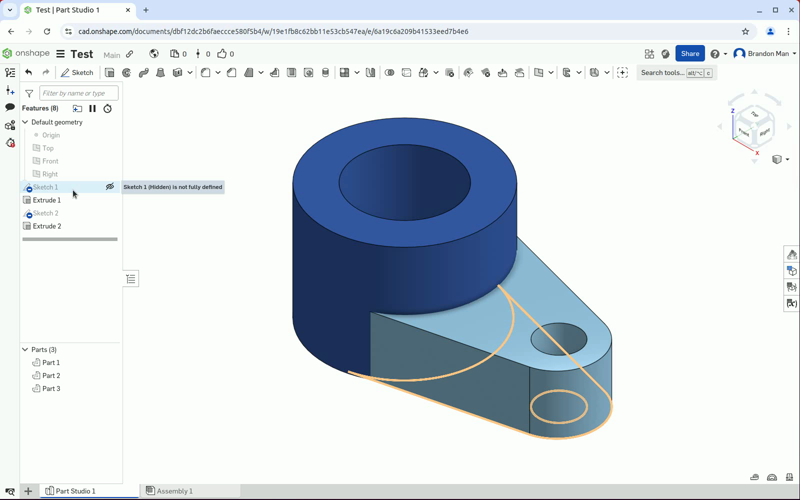
click(73, 189)